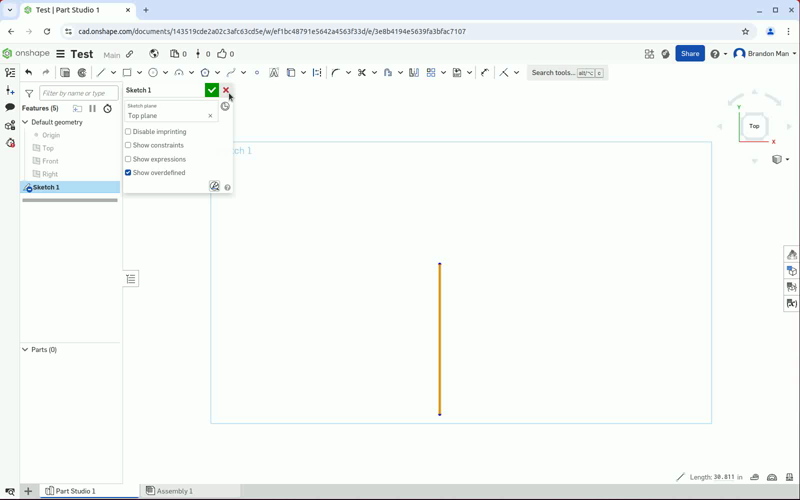
key(shift+h)
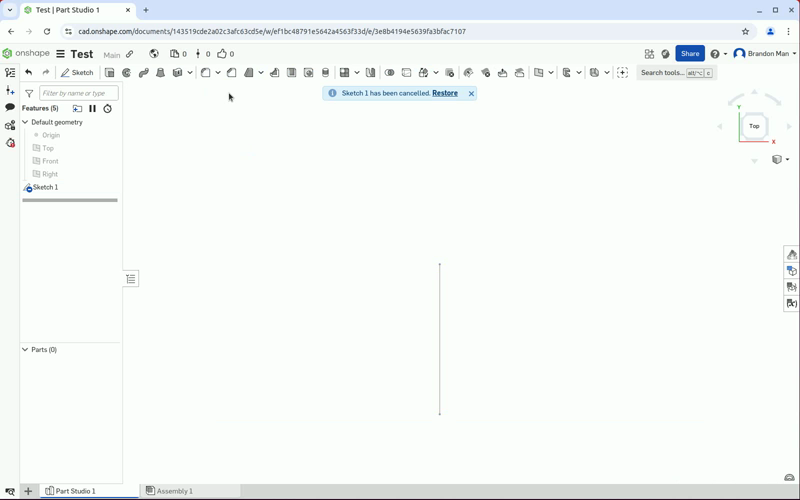
mouse_move(73, 352)
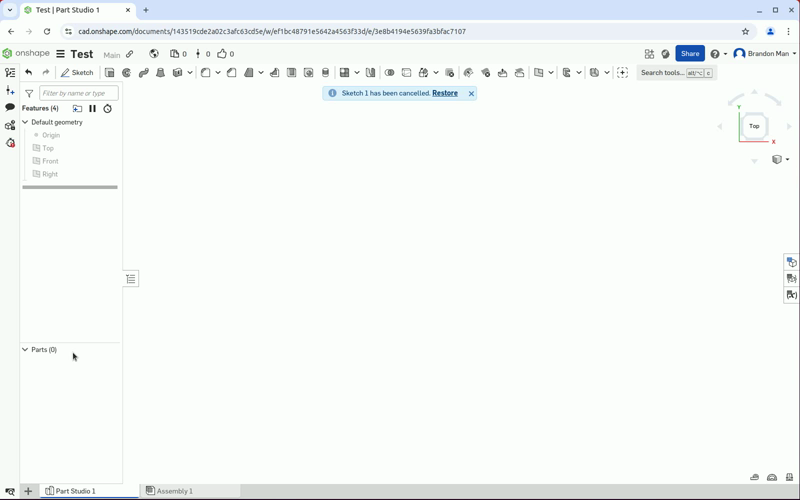
key(y)
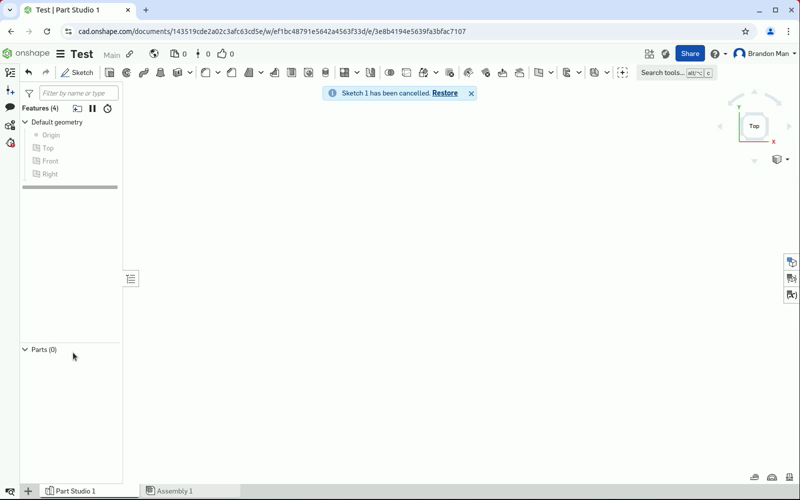
key(shift+p)
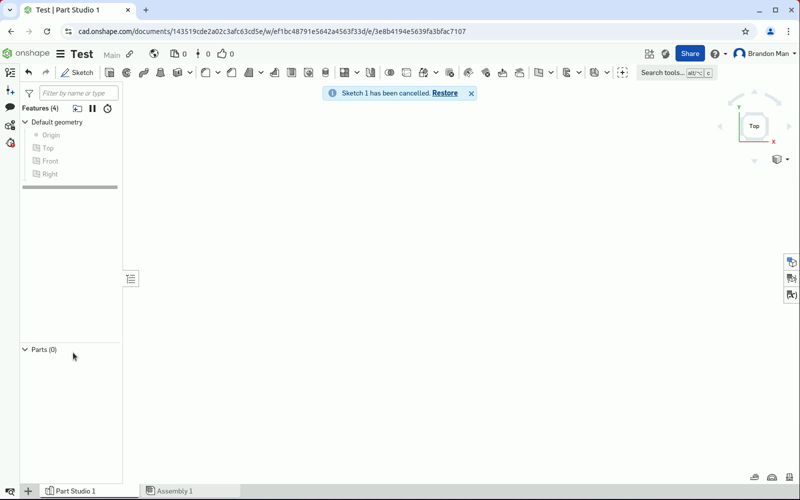
key(space)
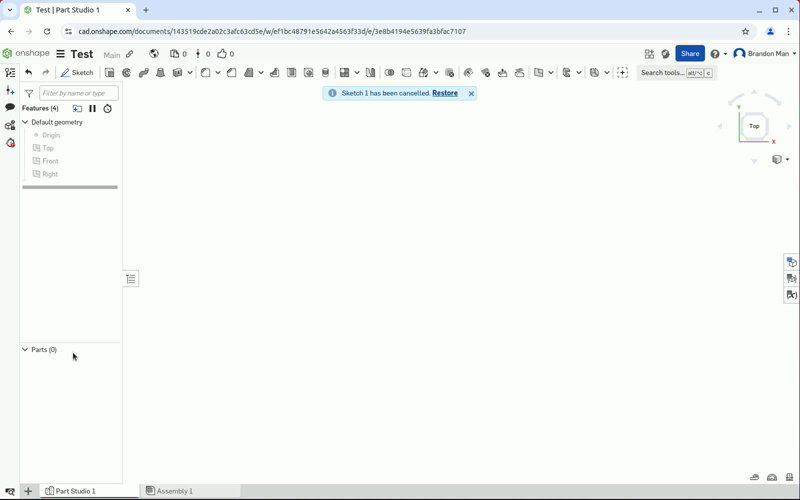
key_down(shift)
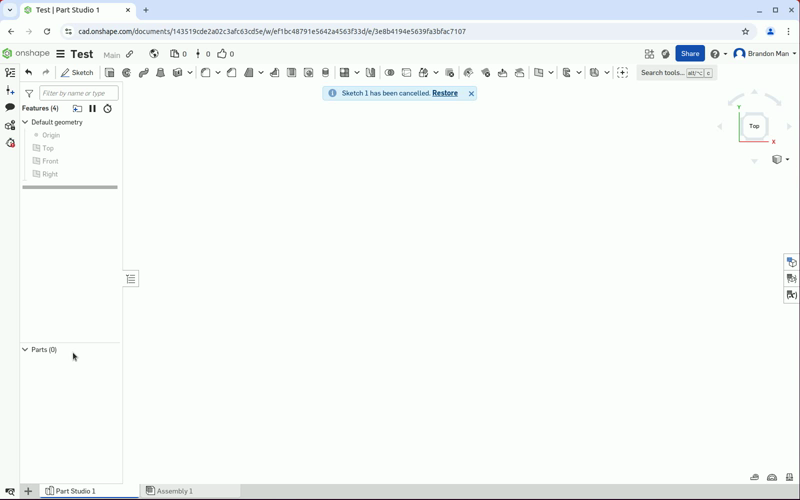
key(up)
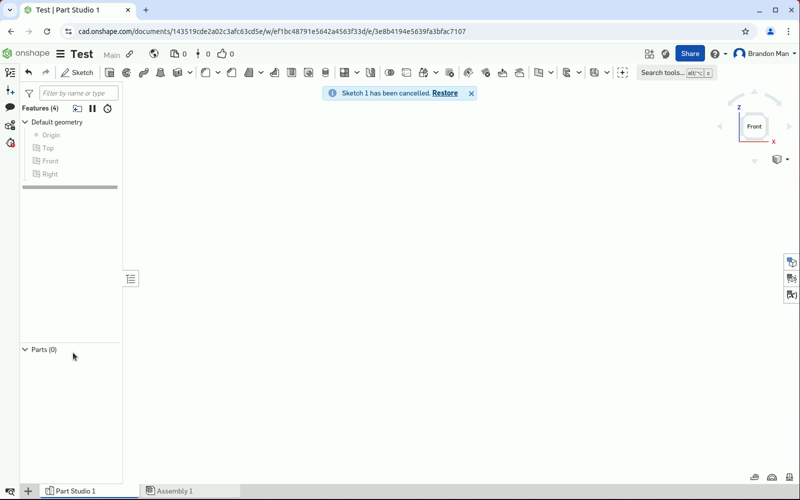
key_up(shift)
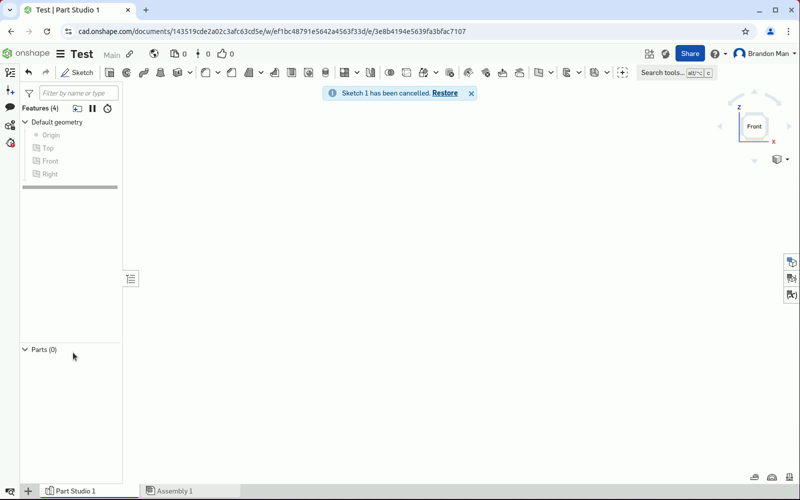
mouse_move(73, 352)
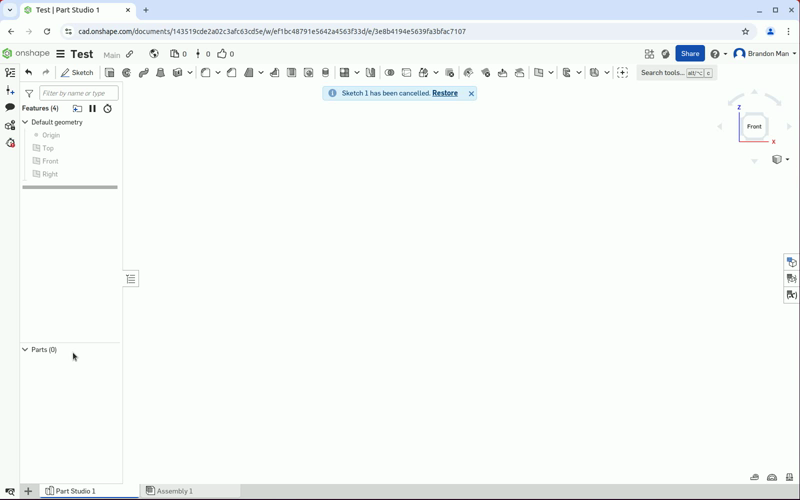
key(shift+y)
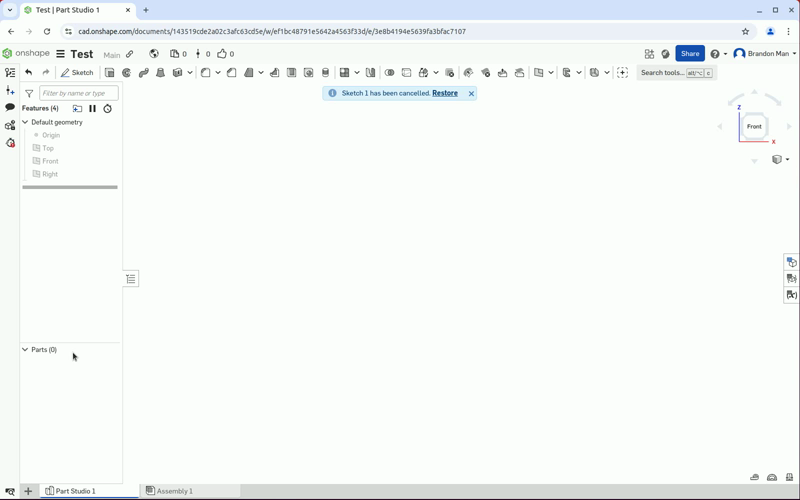
key(shift+s)
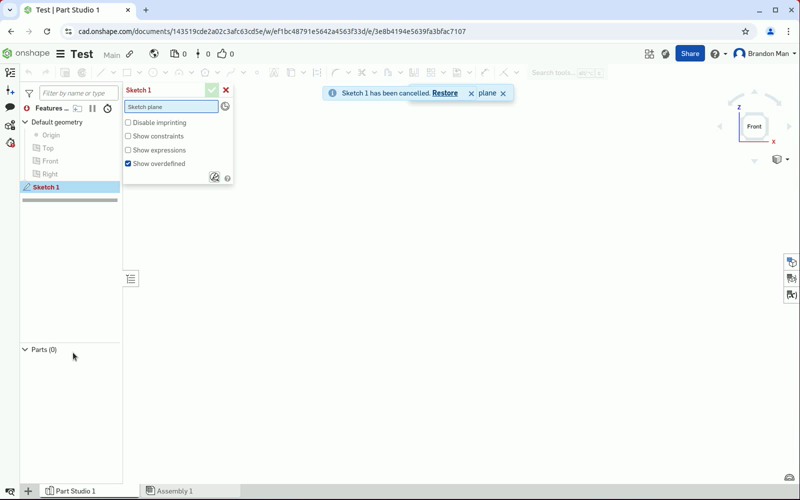
mouse_move(73, 163)
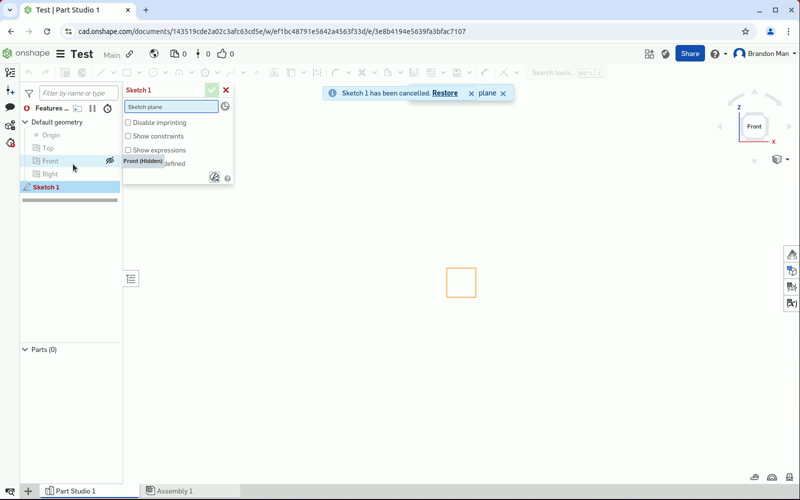
click(73, 163)
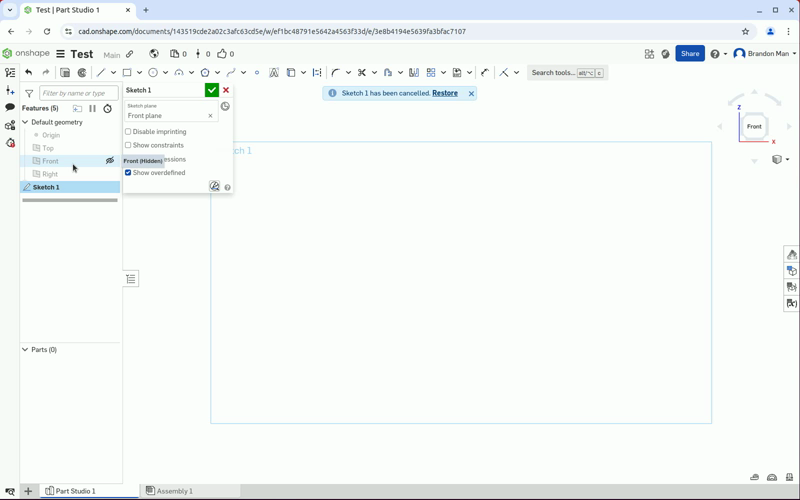
mouse_move(73, 352)
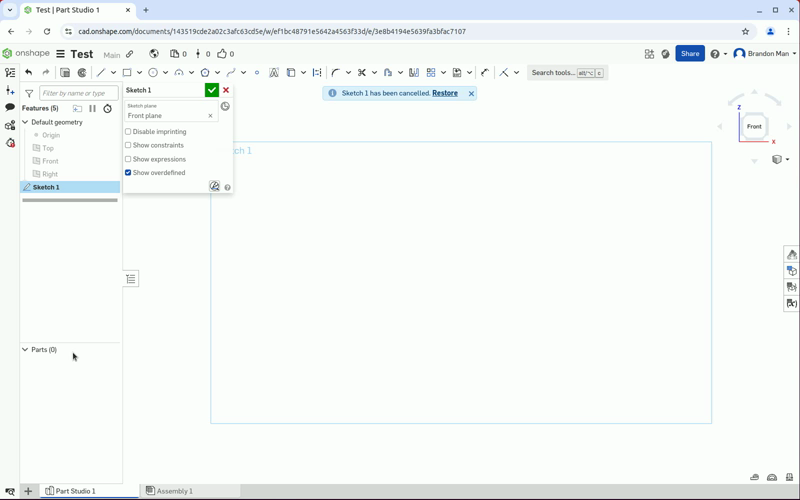
key(y)
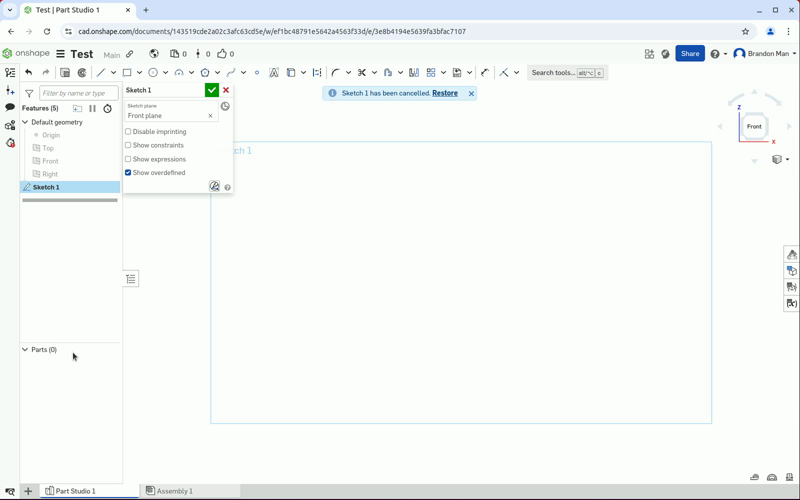
key(l)
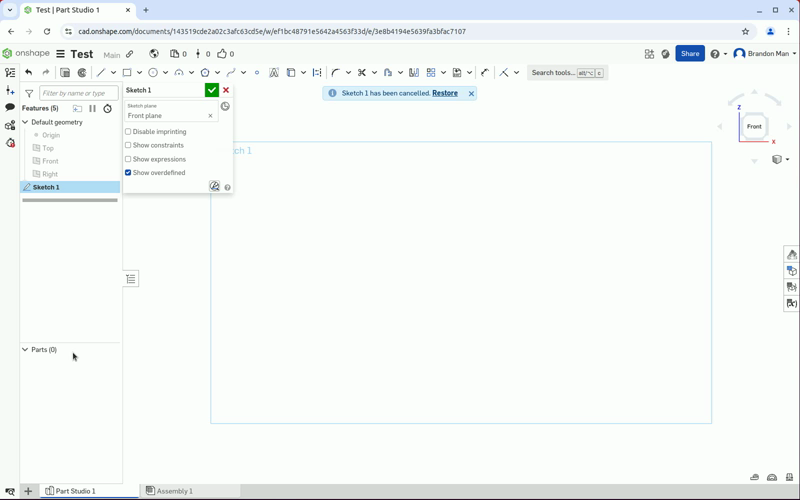
key_down(shift)
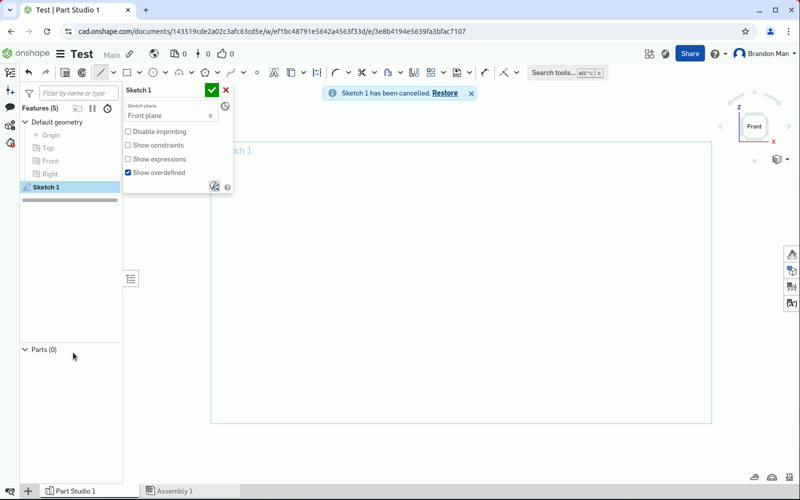
mouse_move(460, 282)
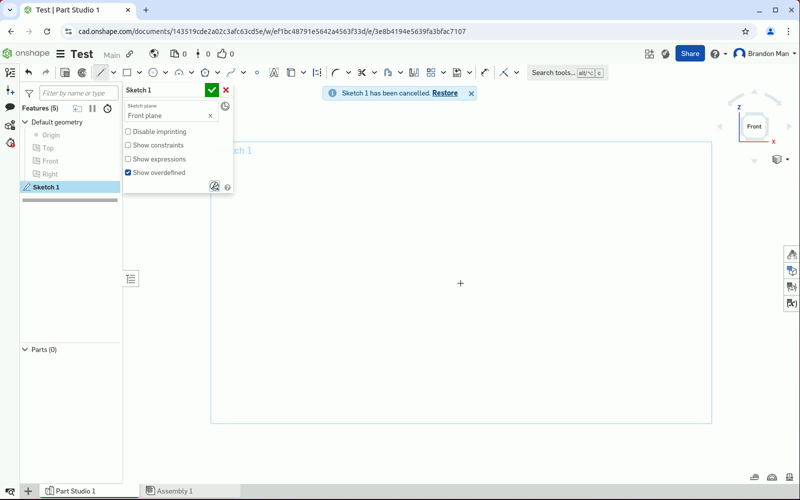
click(460, 282)
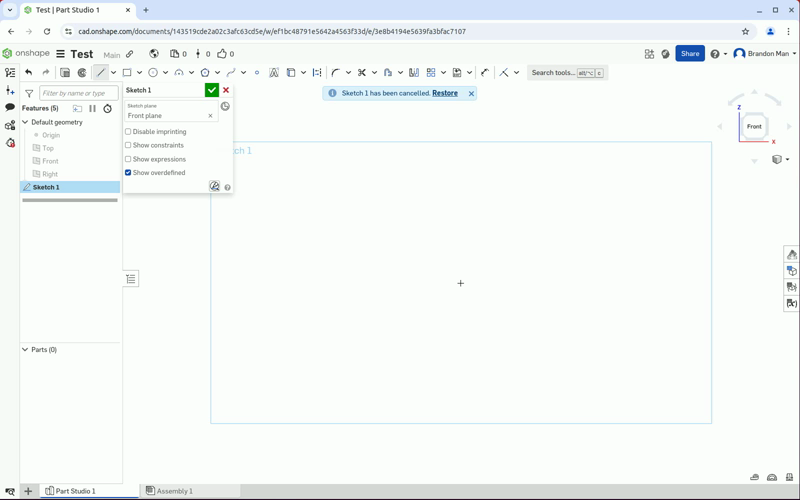
key_up(shift)
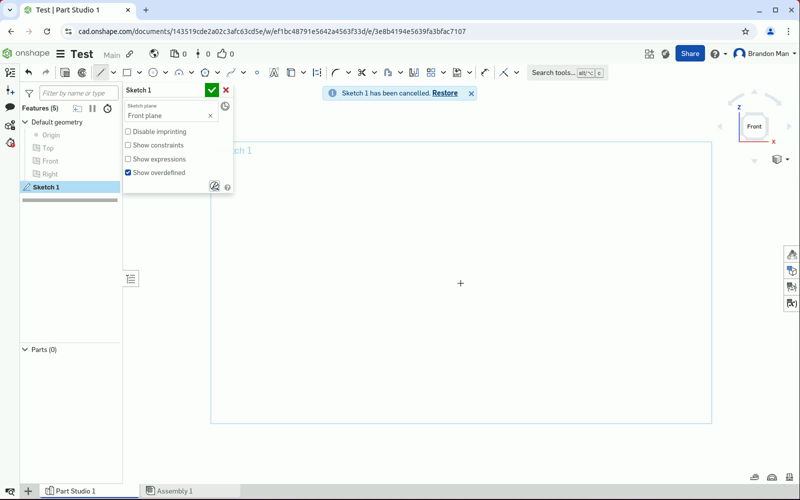
key_down(shift)
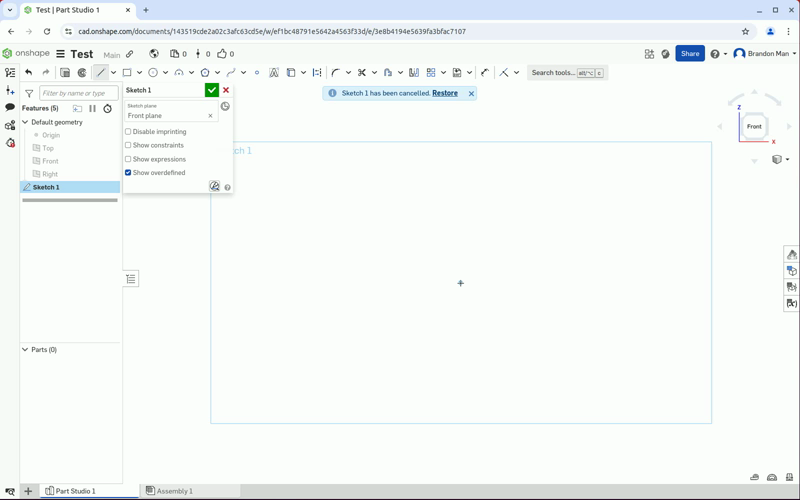
mouse_move(573, 316)
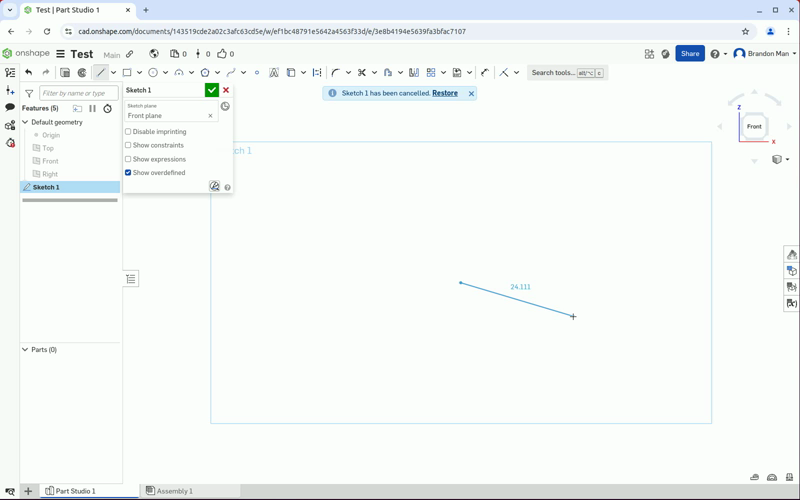
click(573, 316)
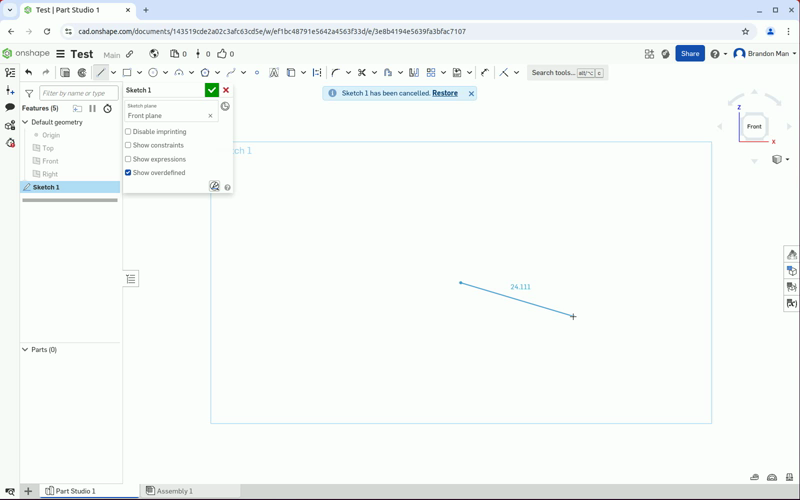
key_up(shift)
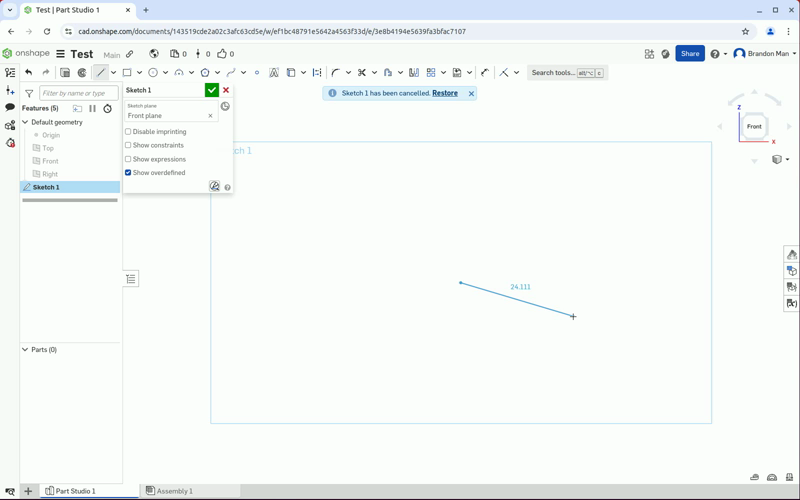
key_down(shift)
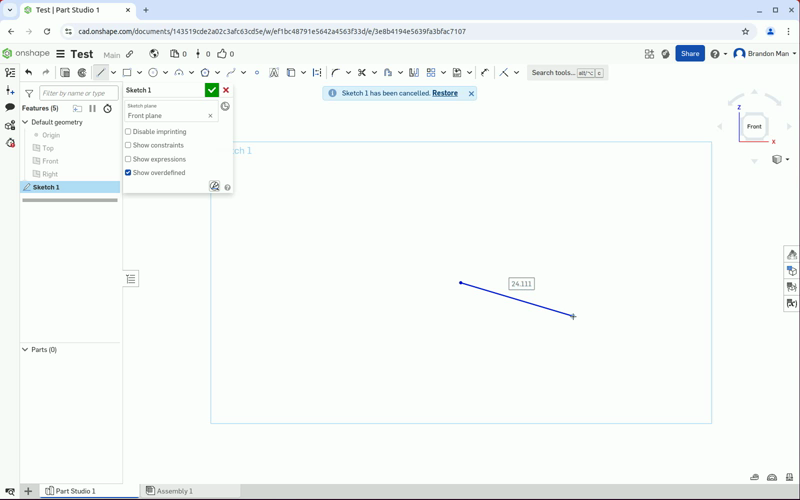
mouse_move(538, 258)
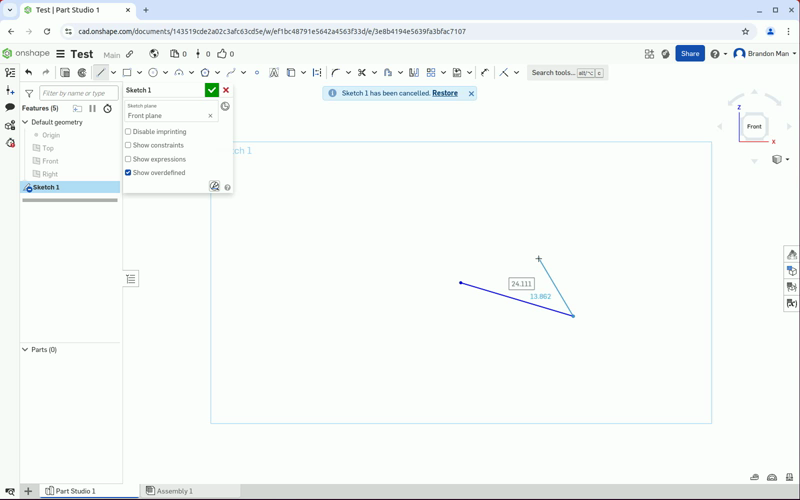
click(538, 258)
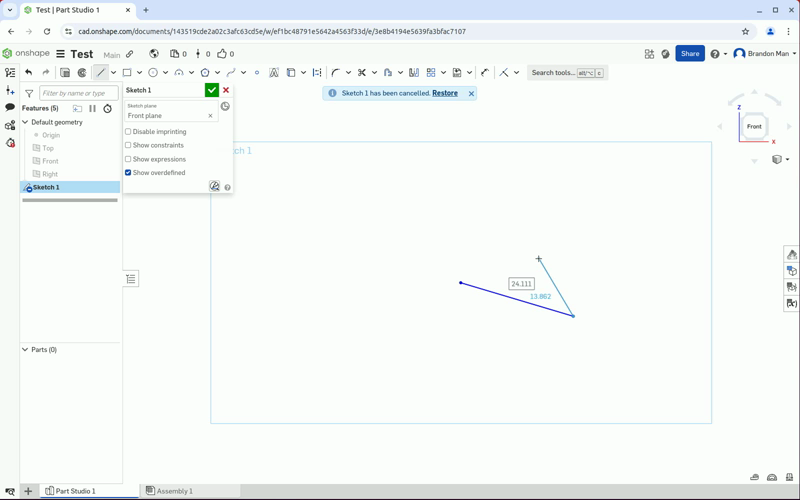
key_up(shift)
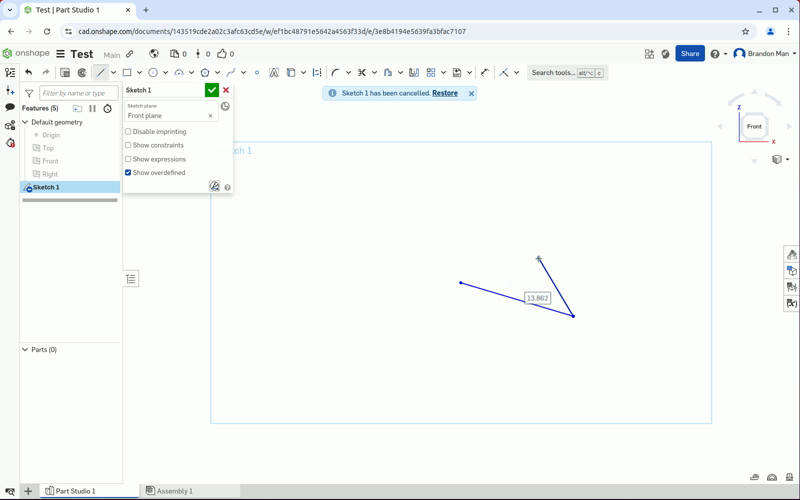
key_down(shift)
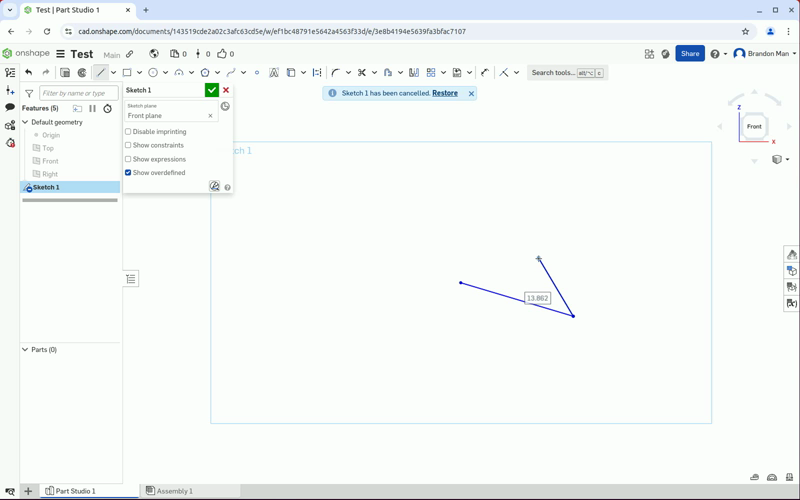
mouse_move(460, 282)
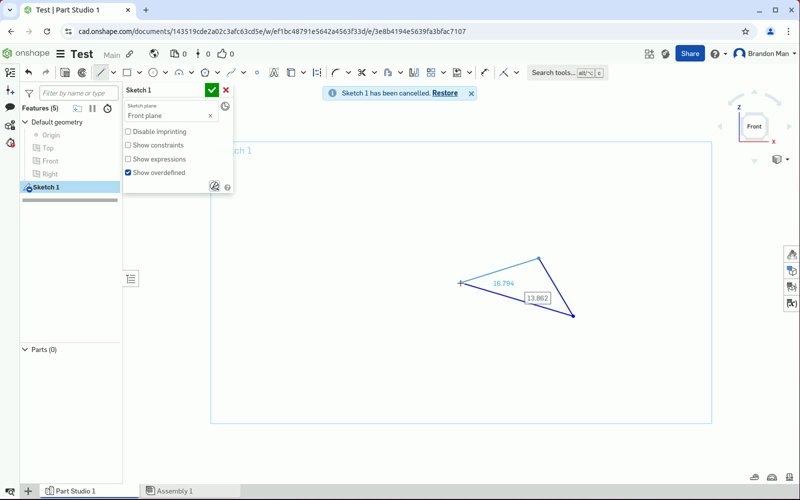
key_up(shift)
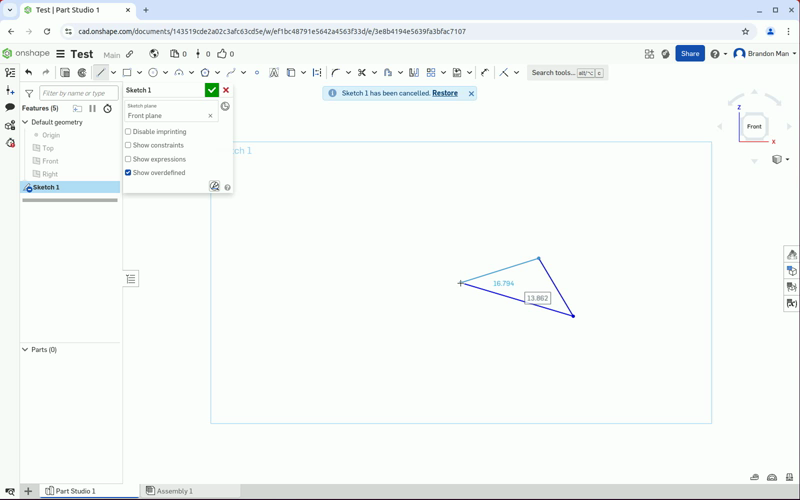
click(460, 282)
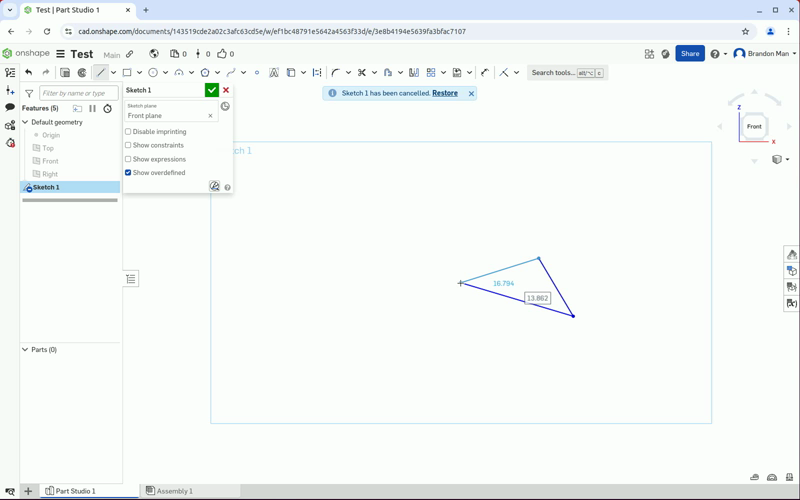
key(esc)
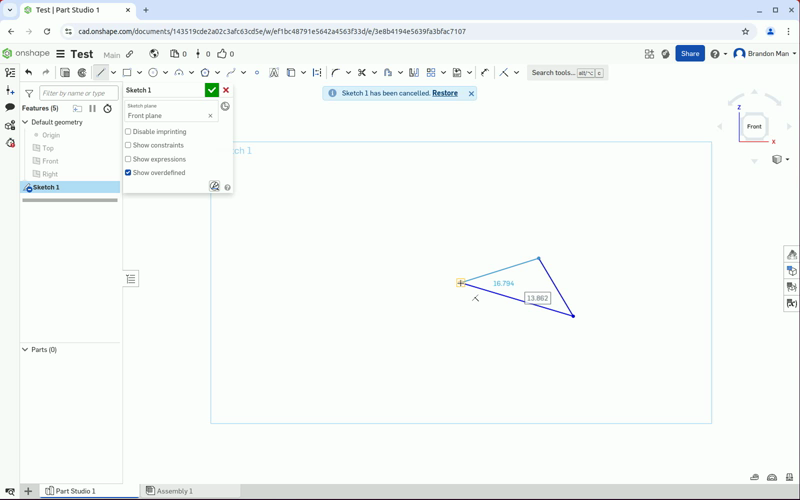
mouse_move(553, 297)
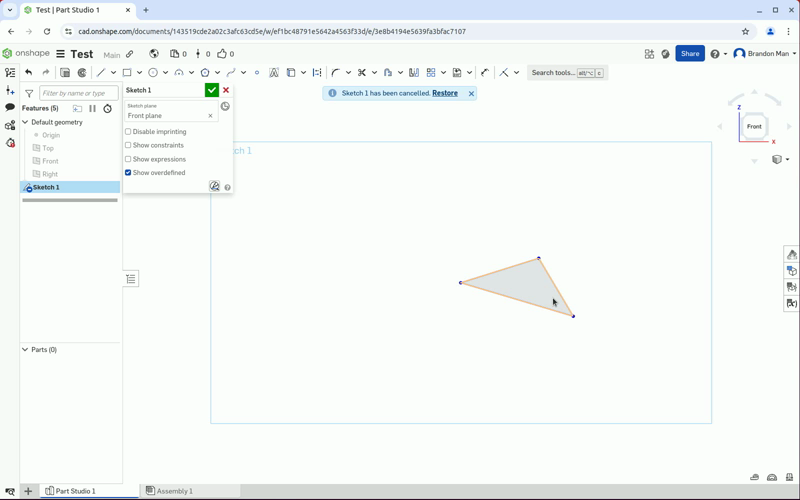
click(553, 297)
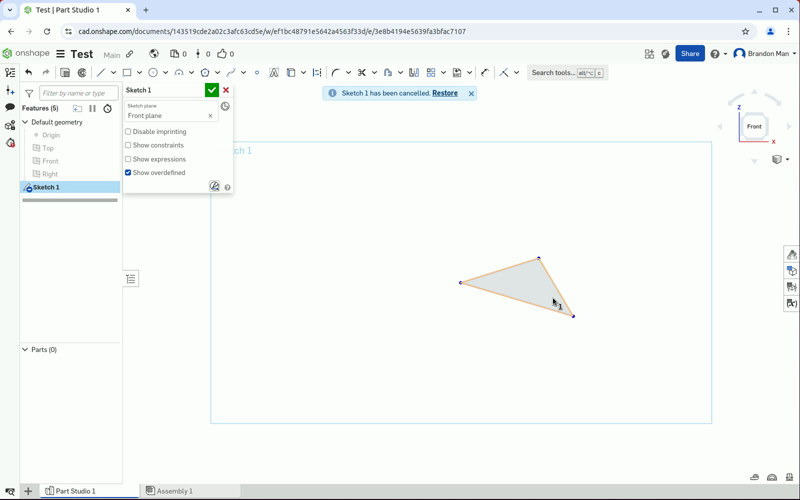
mouse_move(73, 352)
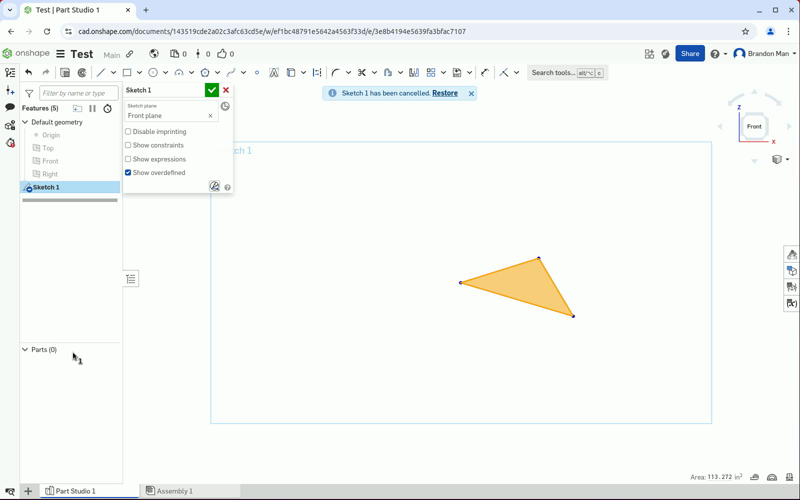
key(shift+y)
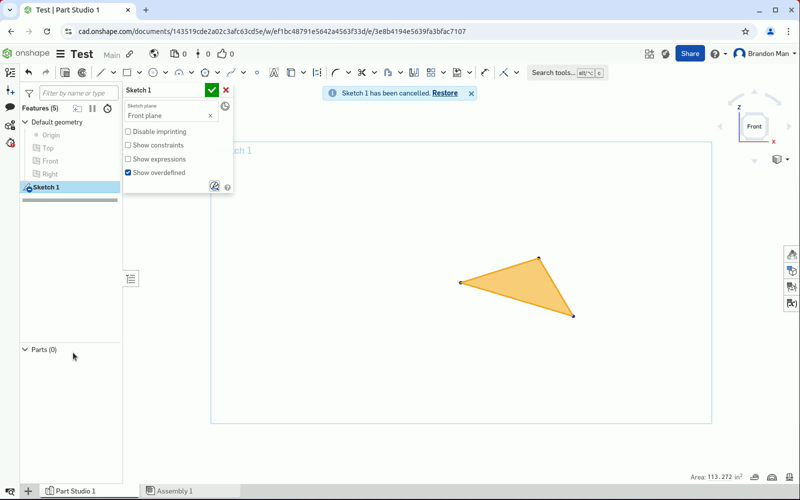
key(shift+e)
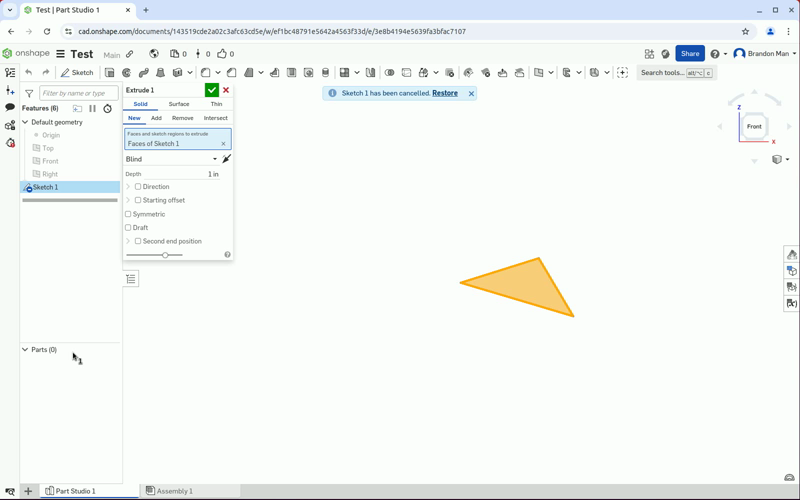
mouse_move(143, 106)
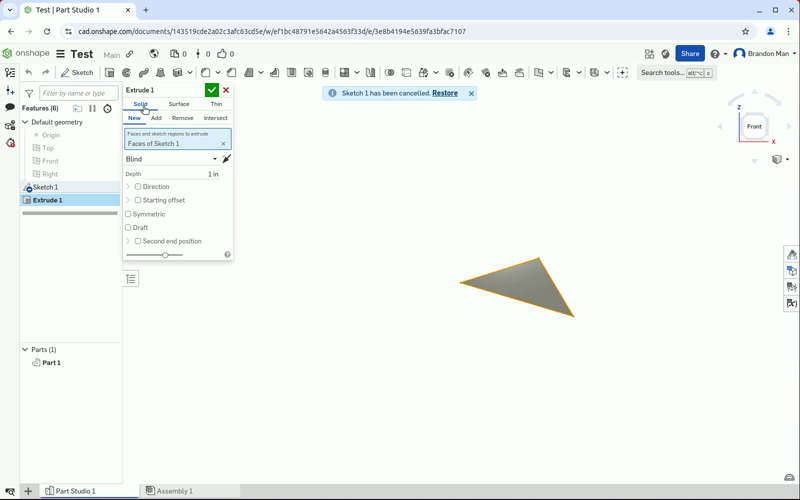
click(143, 106)
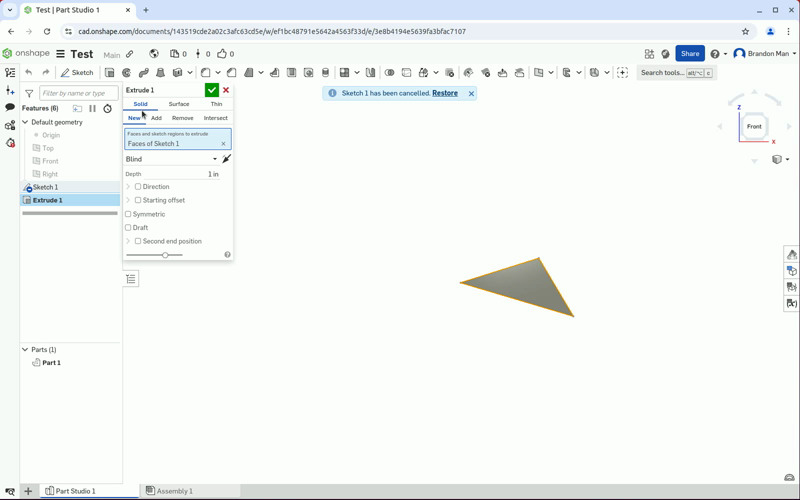
mouse_move(137, 120)
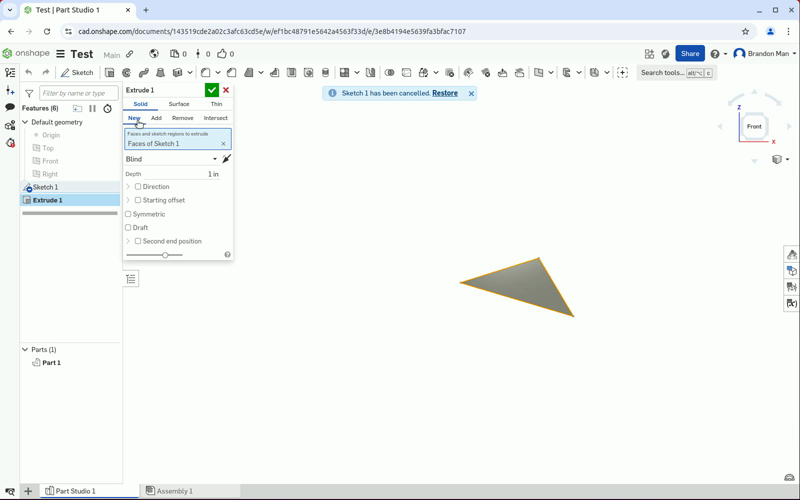
click(137, 120)
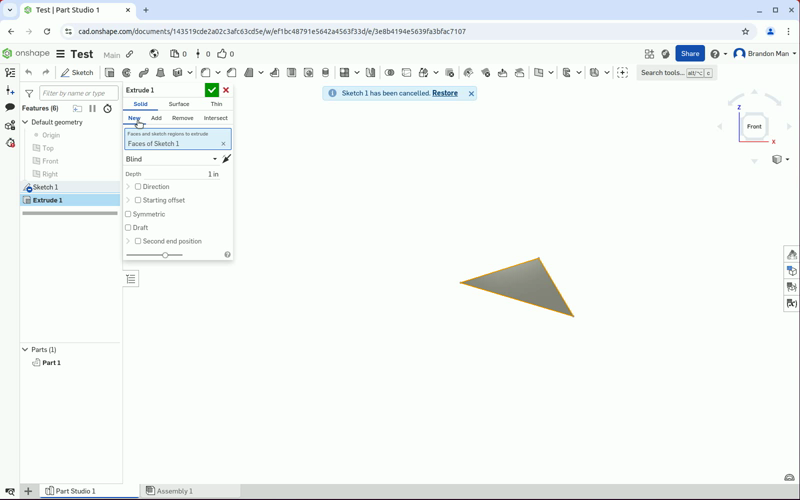
key(tab, 4)
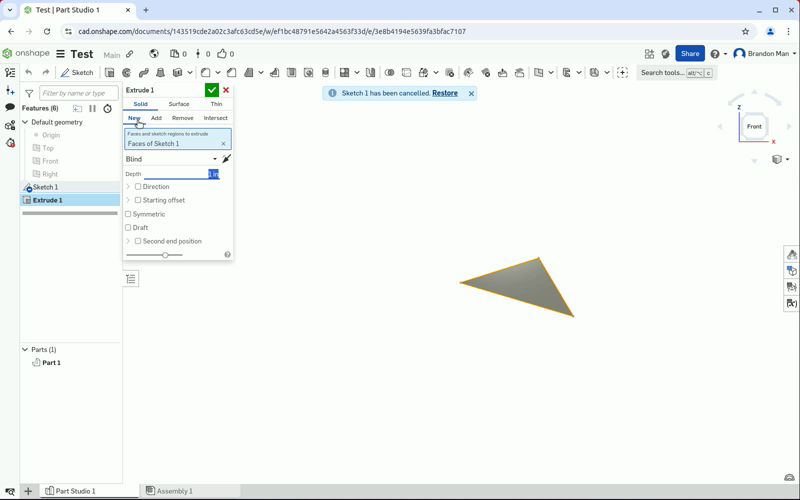
text(9.869)
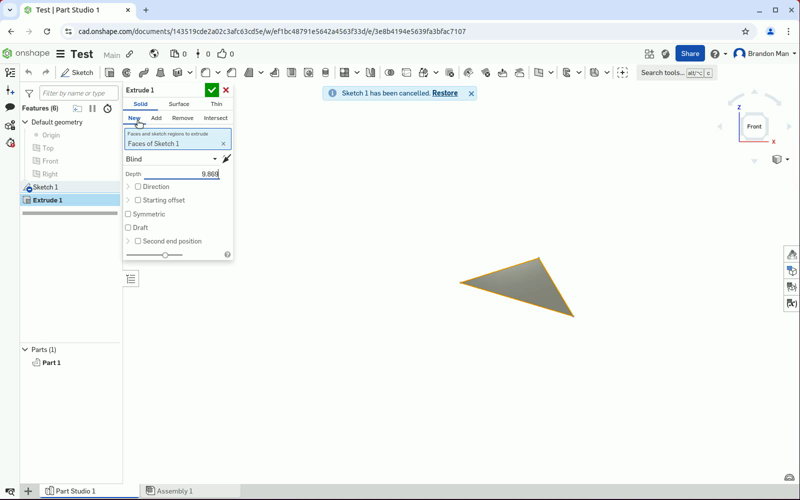
key(enter)
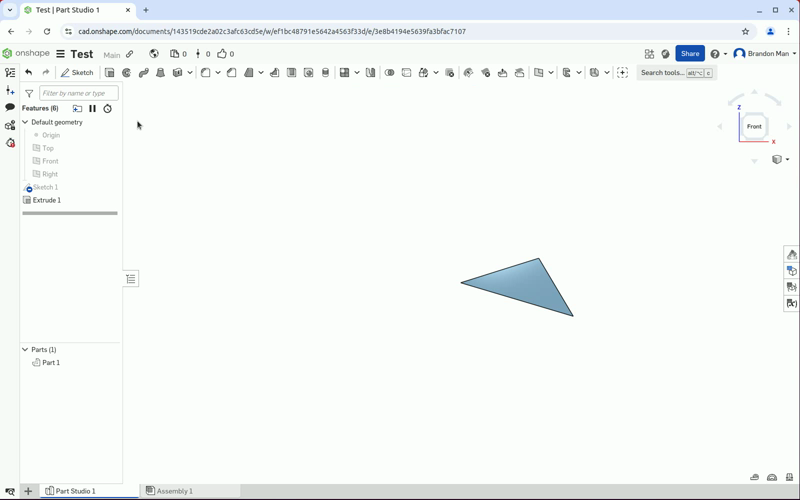
key(shift+h)
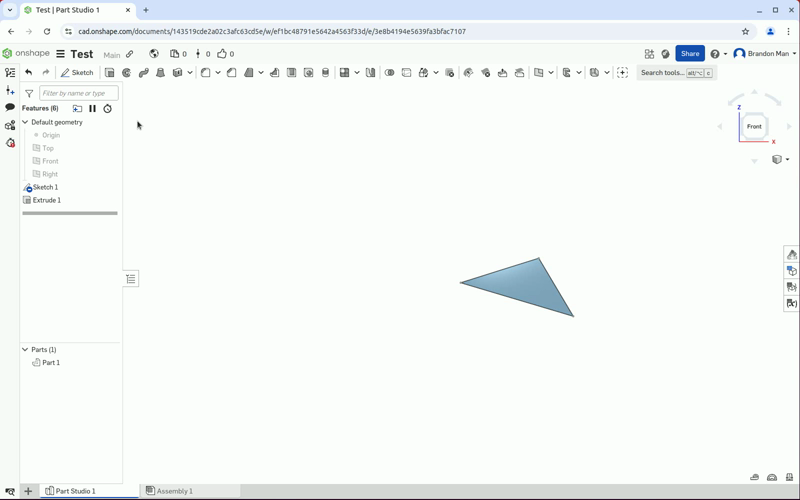
key(shift+h)
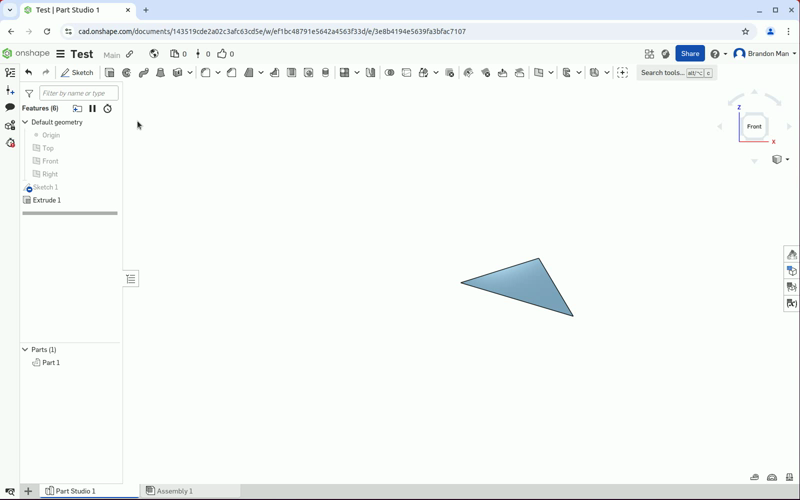
mouse_move(73, 189)
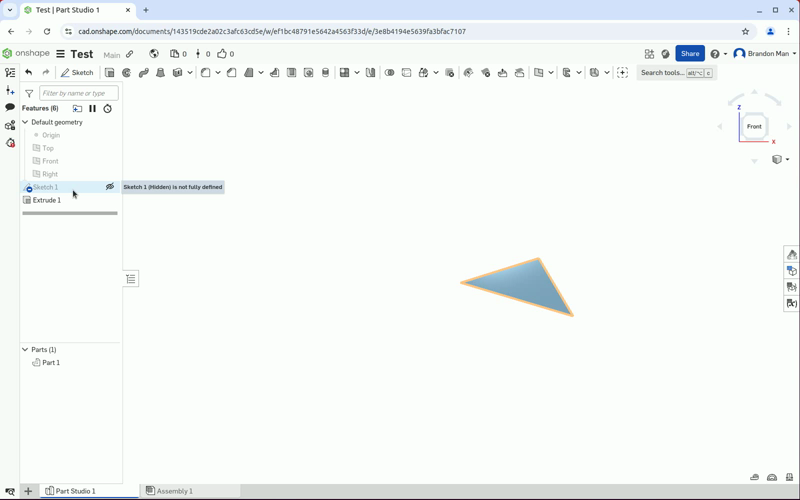
click(73, 189)
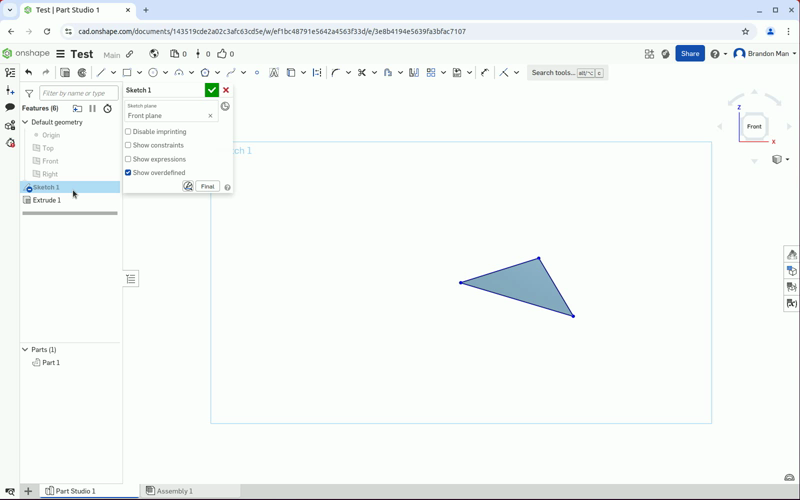
mouse_move(229, 92)
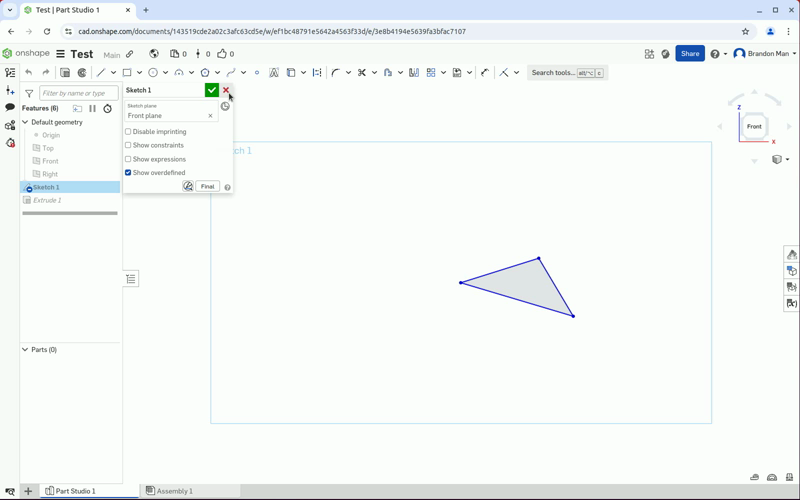
click(229, 92)
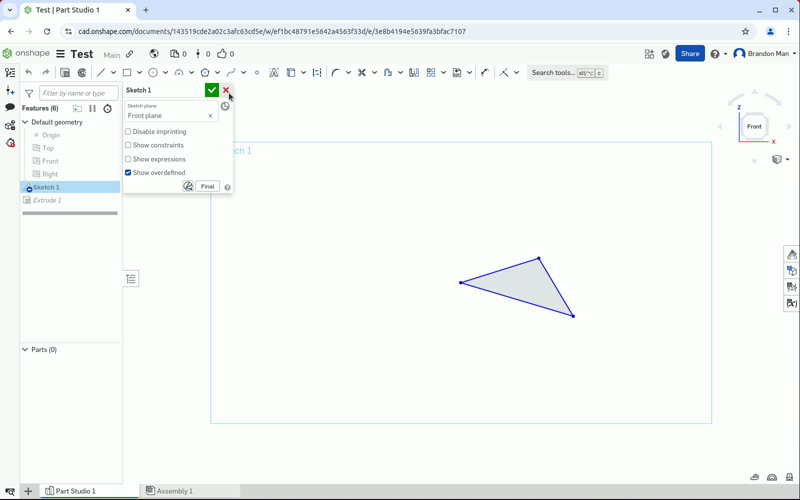
key(shift+s)
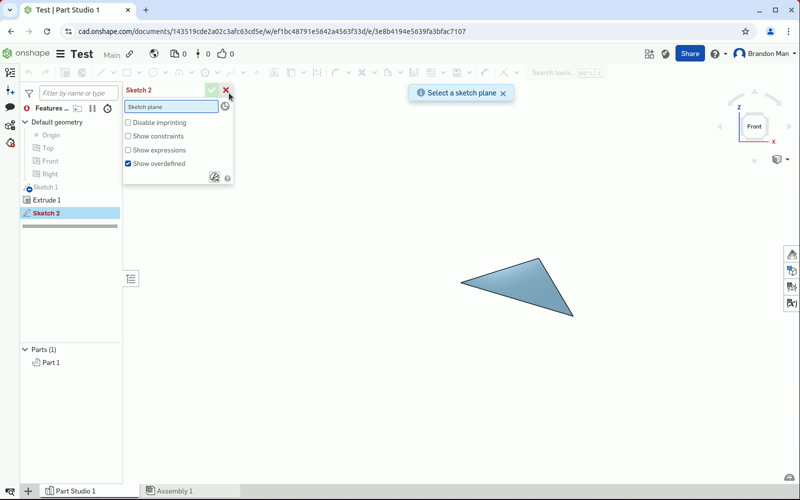
mouse_move(73, 163)
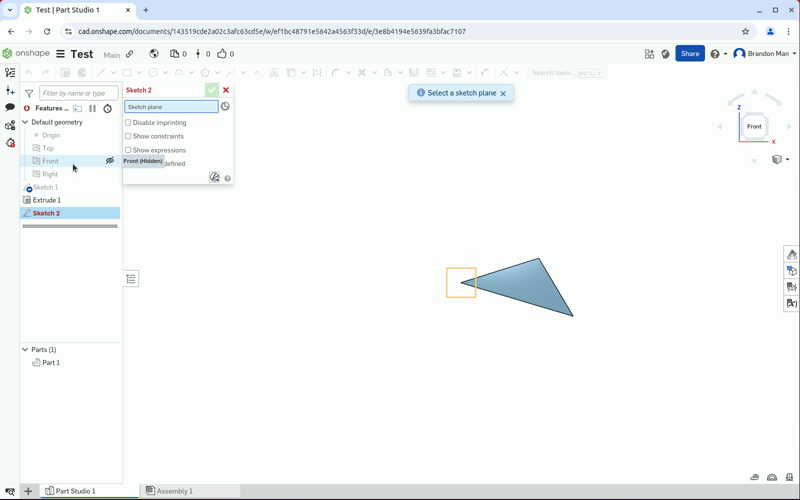
click(73, 163)
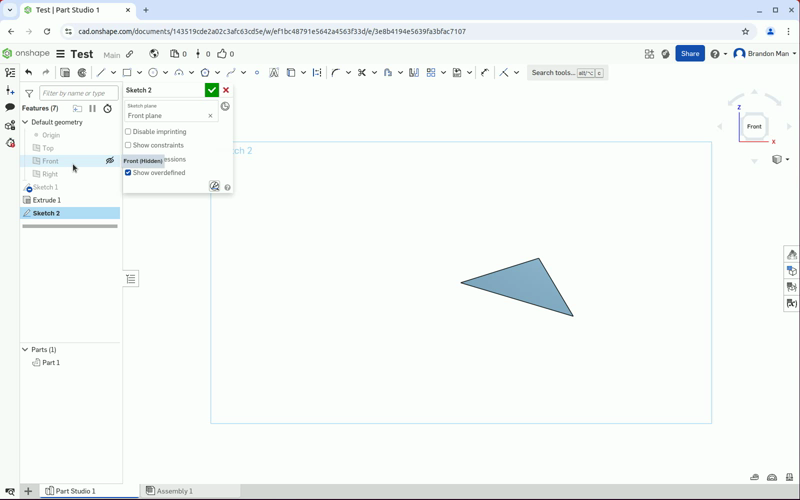
mouse_move(73, 352)
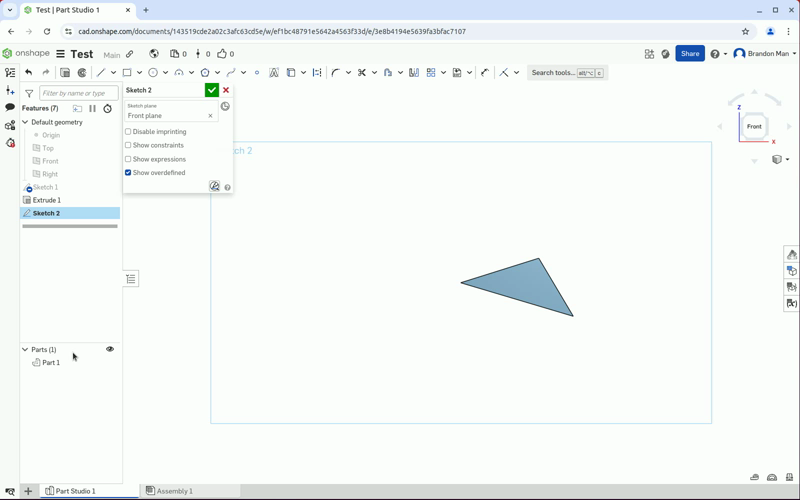
key(y)
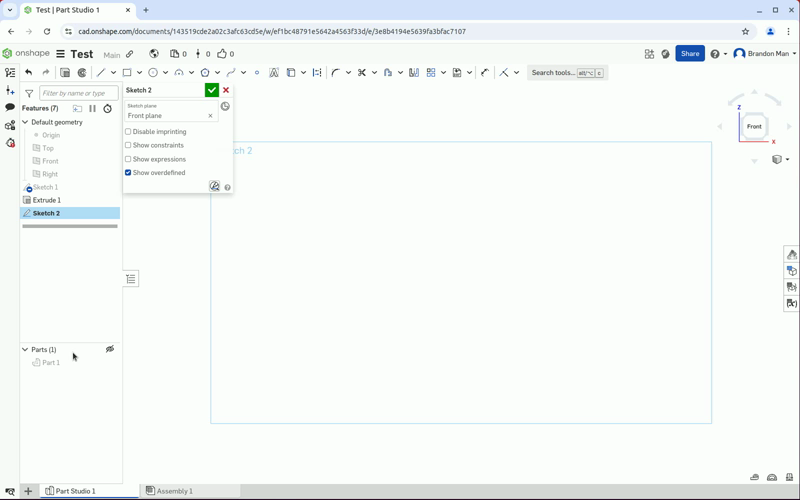
key(l)
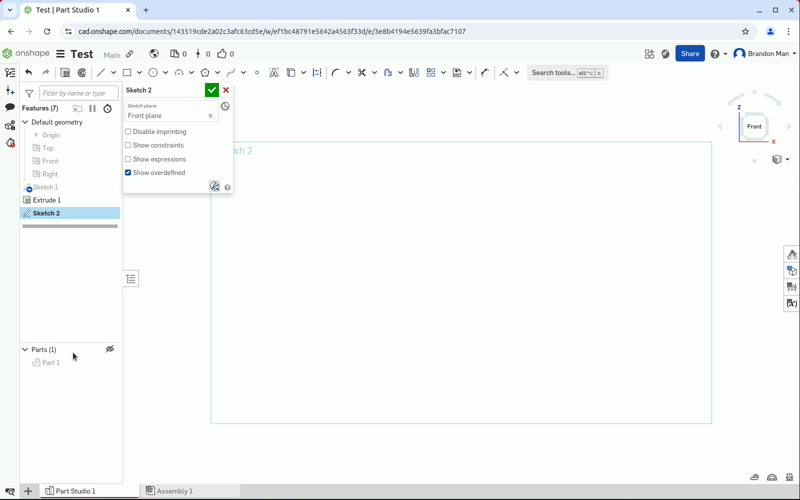
key_down(shift)
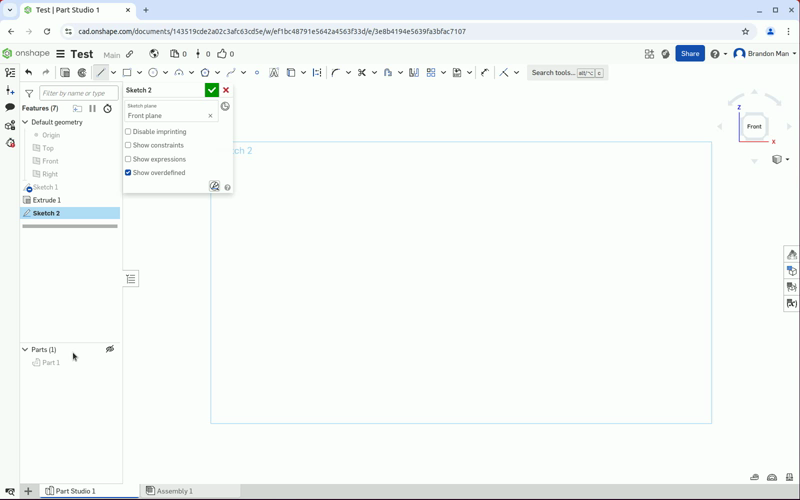
mouse_move(460, 282)
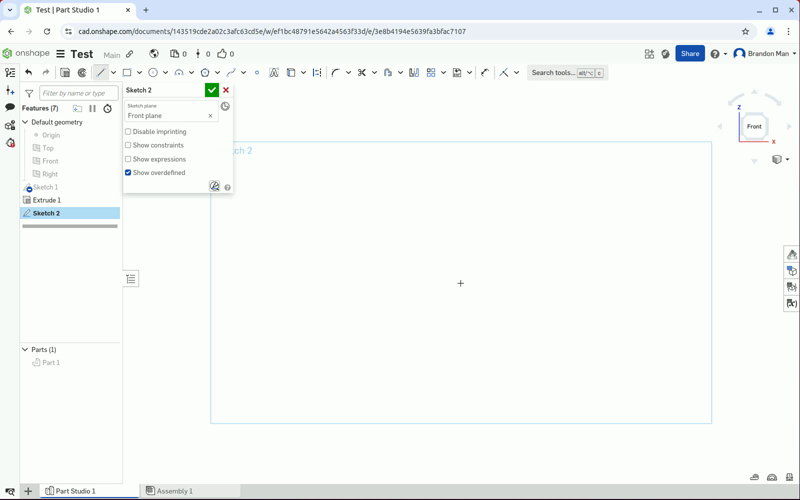
click(460, 282)
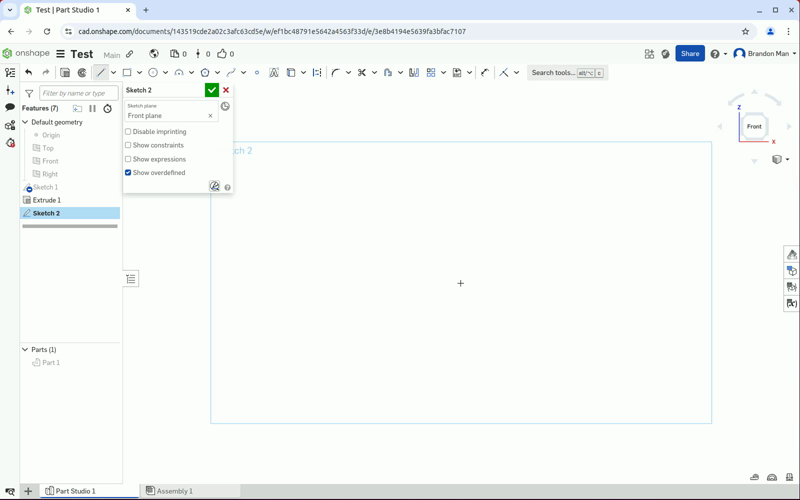
key_up(shift)
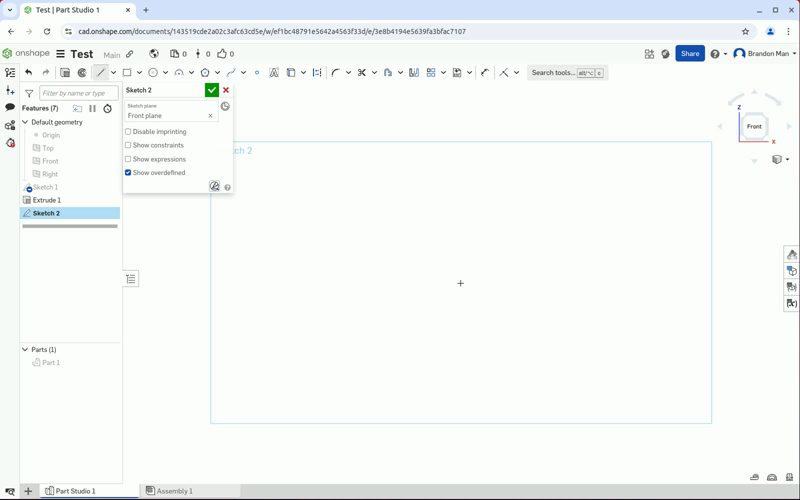
key_down(shift)
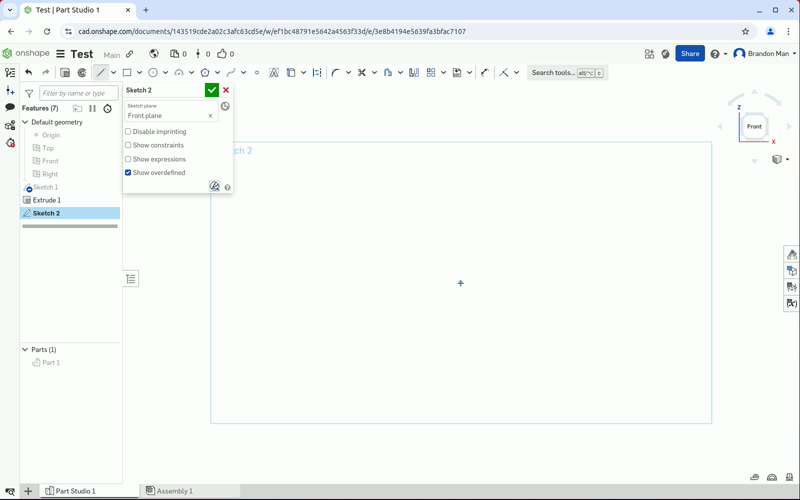
mouse_move(573, 316)
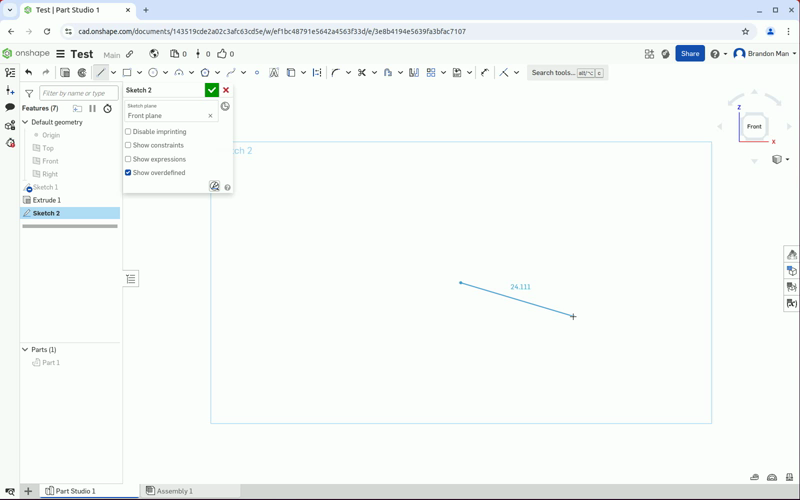
click(573, 316)
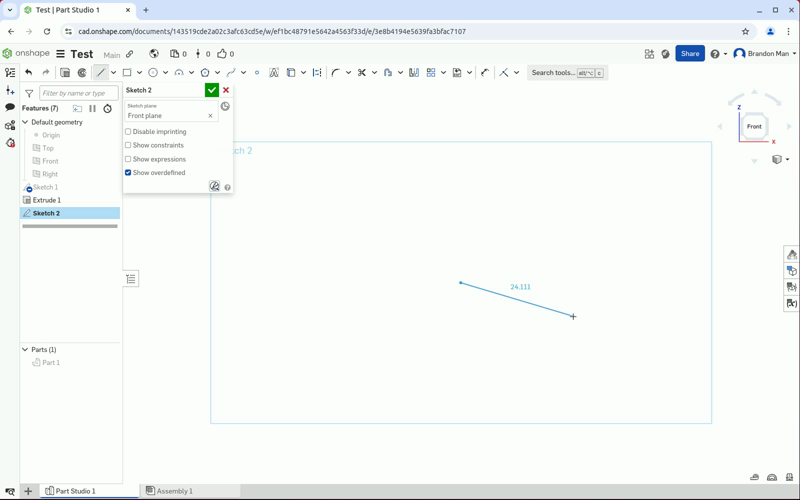
key_up(shift)
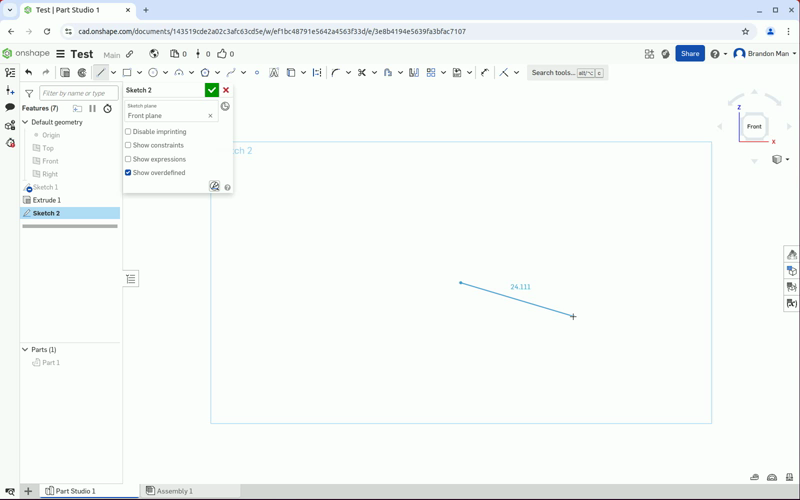
key_down(shift)
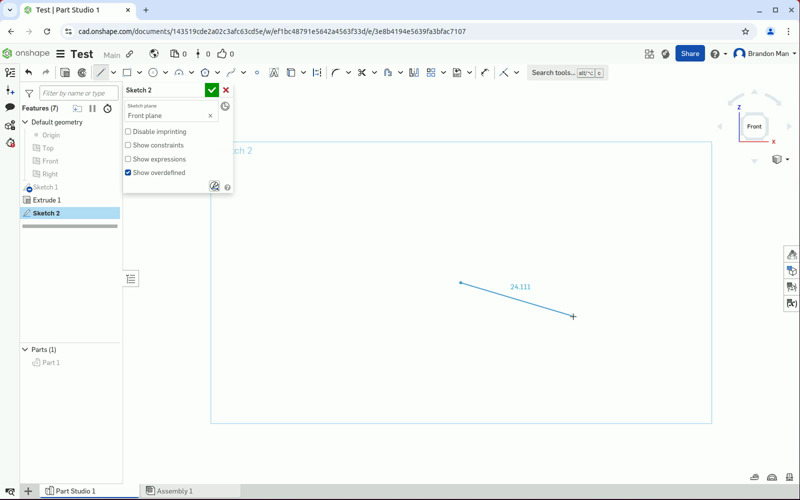
mouse_move(538, 258)
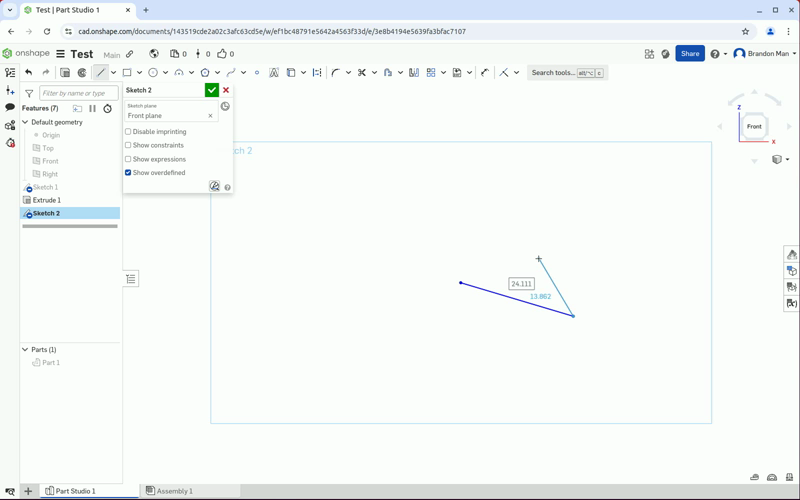
click(538, 258)
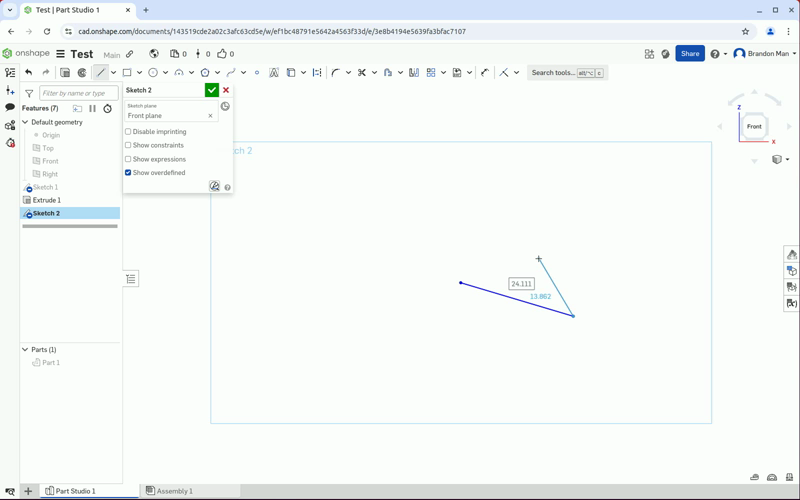
key_up(shift)
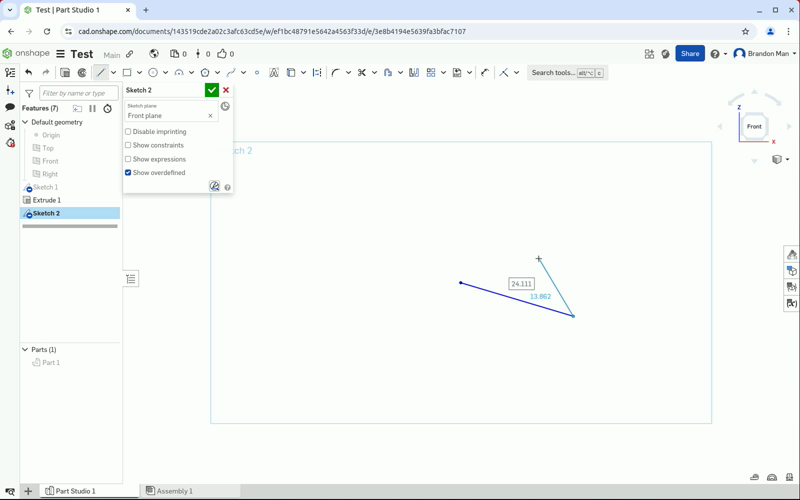
key_down(shift)
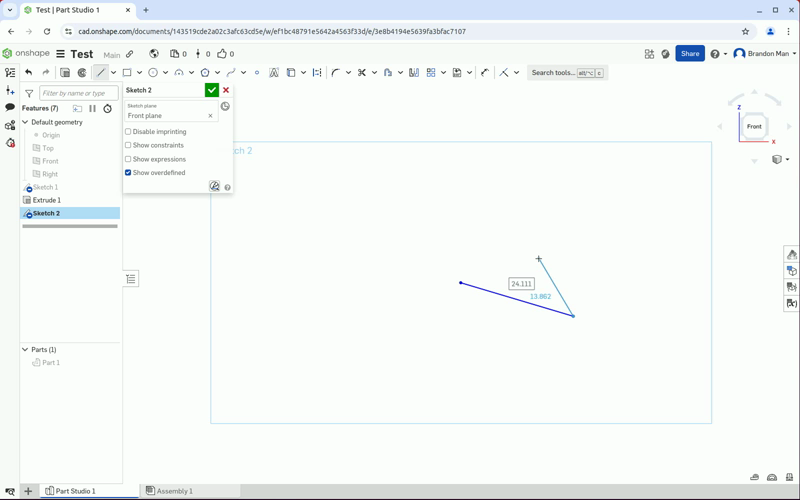
mouse_move(460, 282)
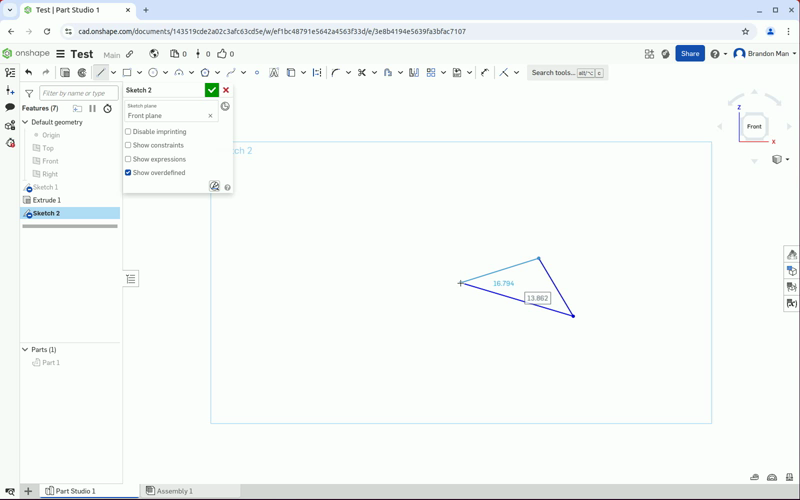
key_up(shift)
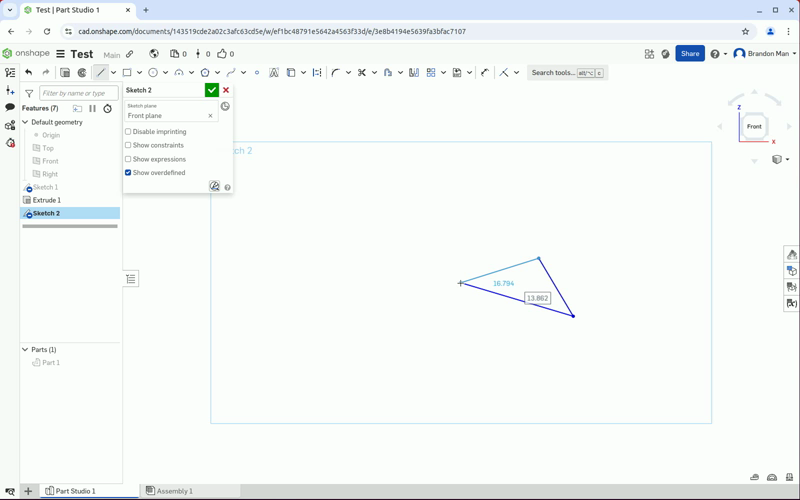
click(460, 282)
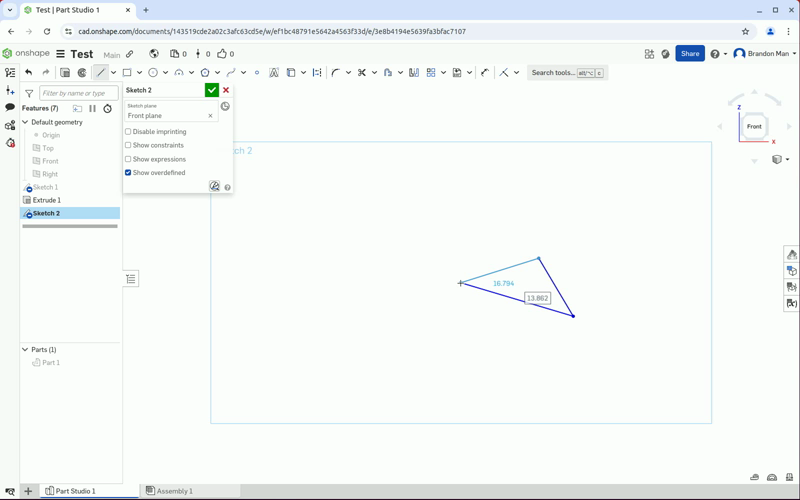
key(esc)
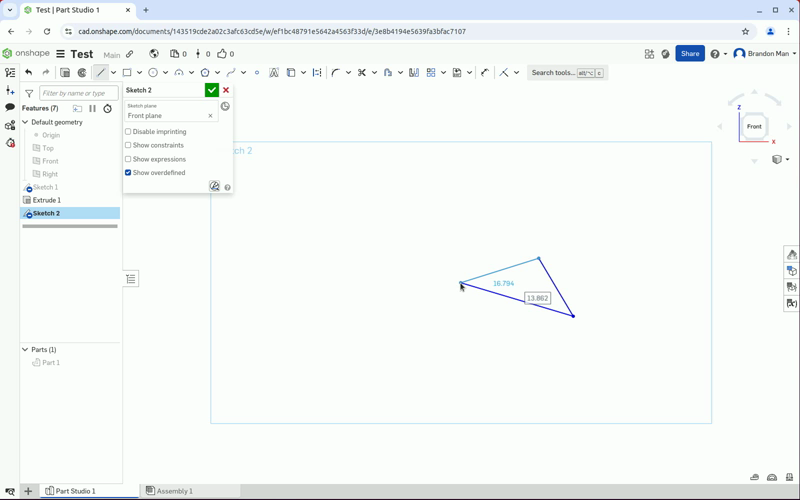
mouse_move(551, 300)
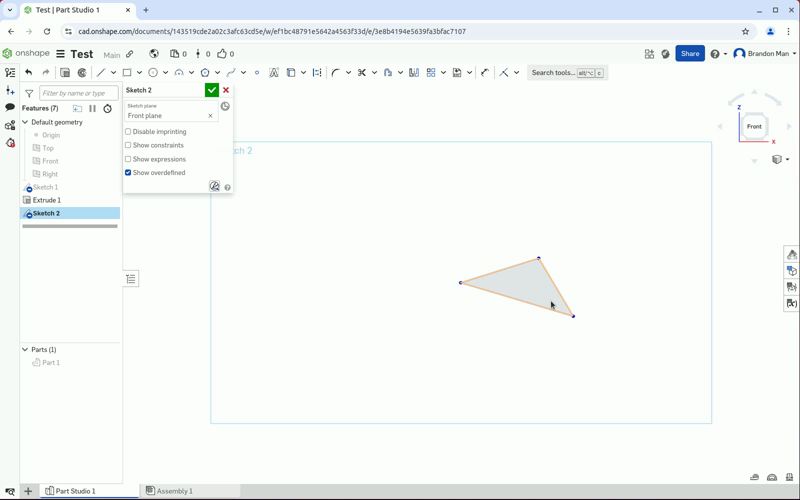
click(551, 300)
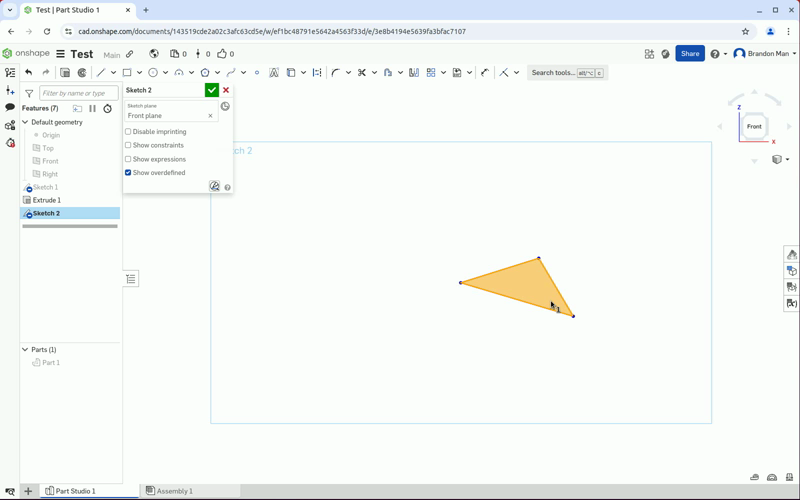
mouse_move(73, 352)
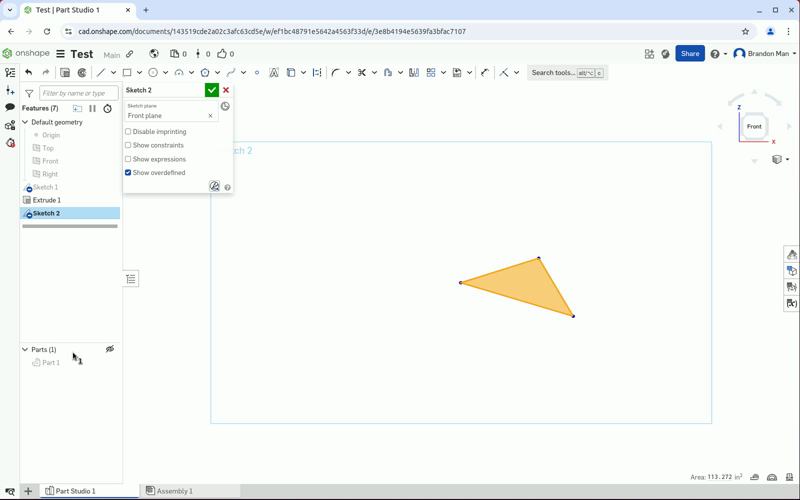
key(shift+y)
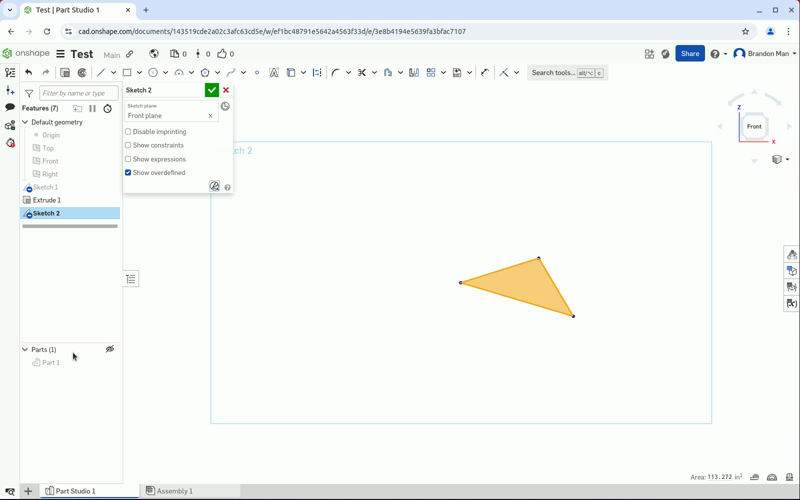
key(shift+e)
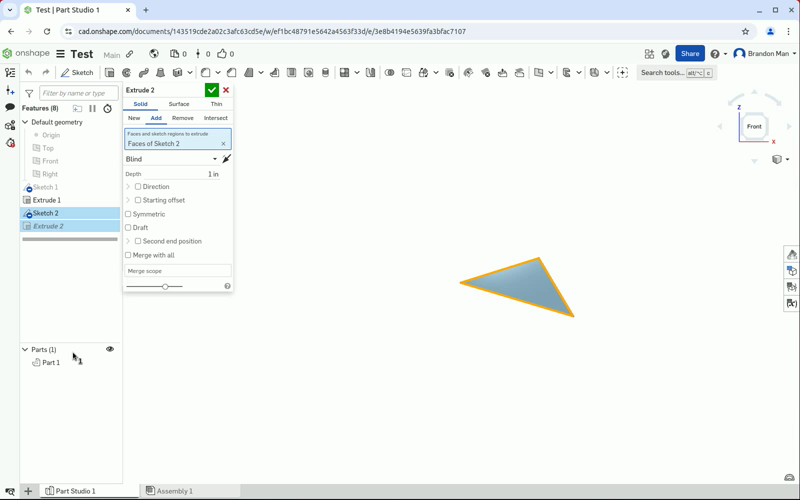
mouse_move(143, 106)
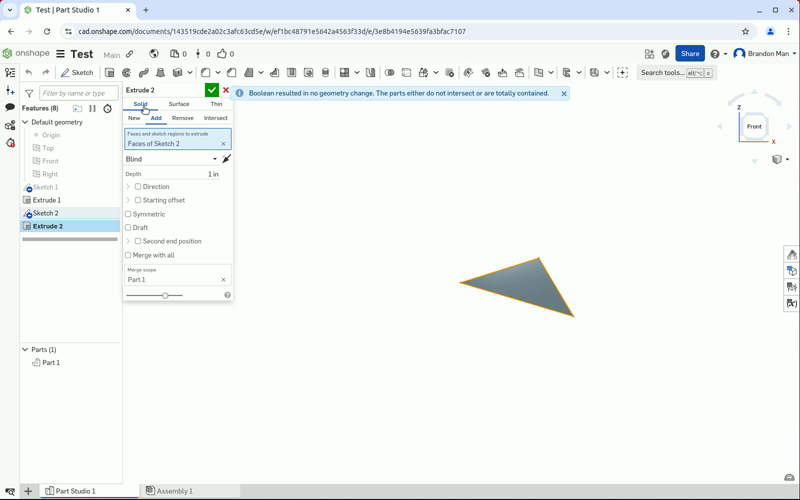
click(143, 106)
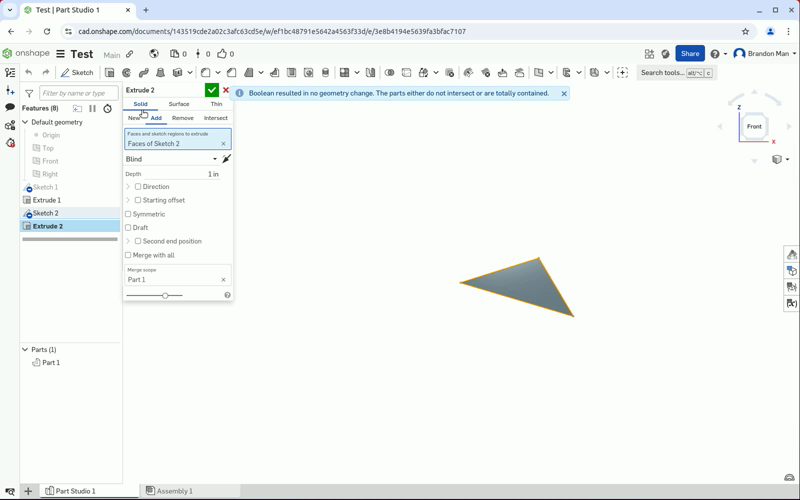
mouse_move(137, 120)
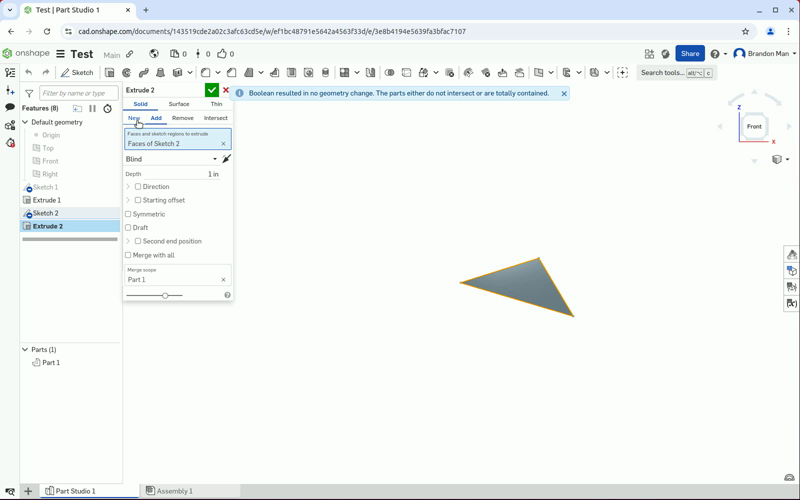
click(137, 120)
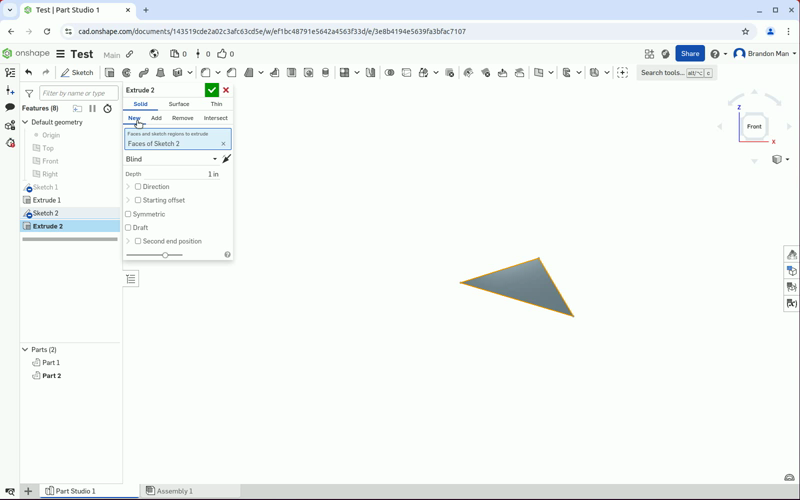
key(tab, 4)
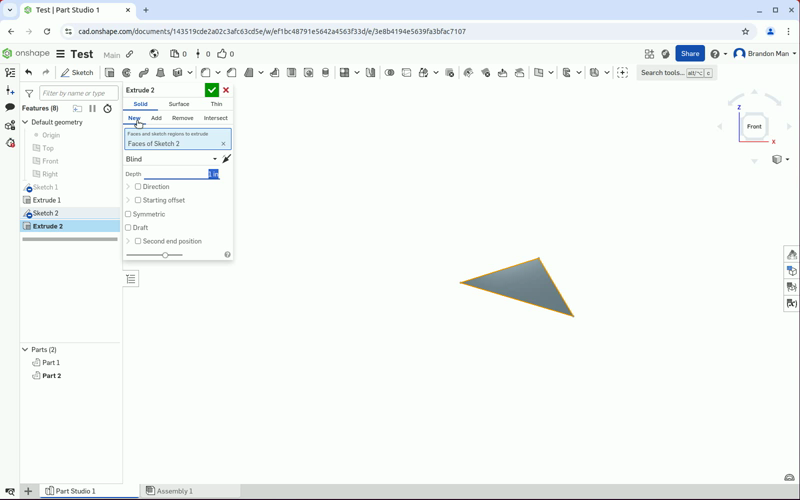
text(9.869)
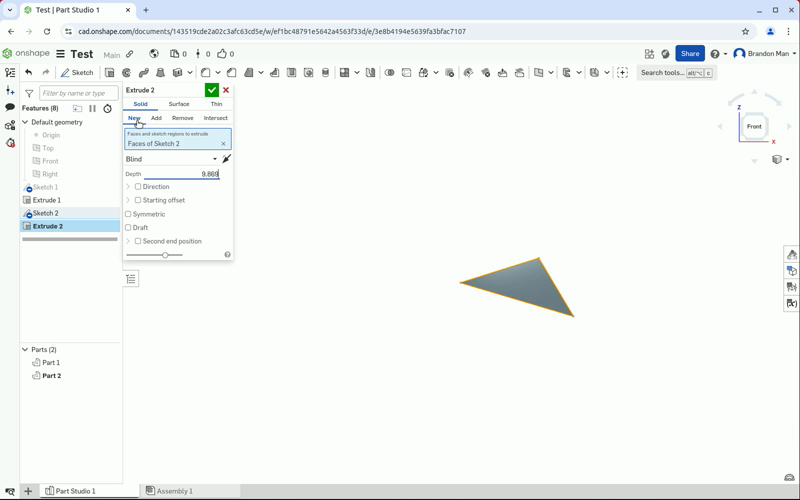
key(enter)
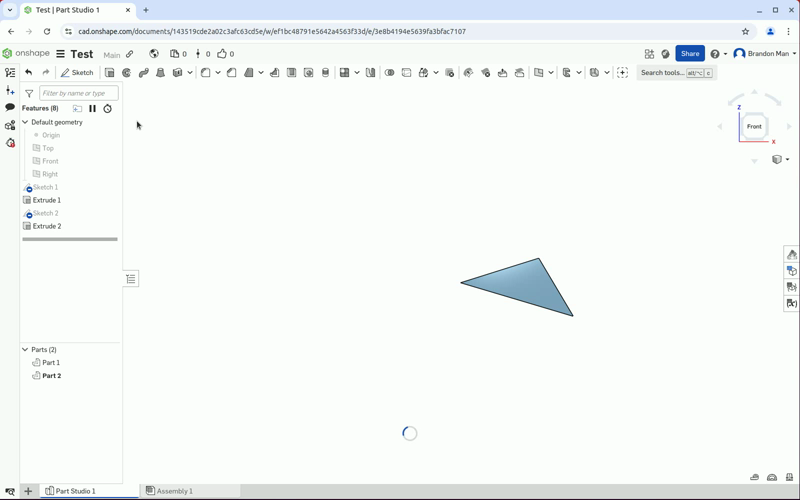
key(shift+h)
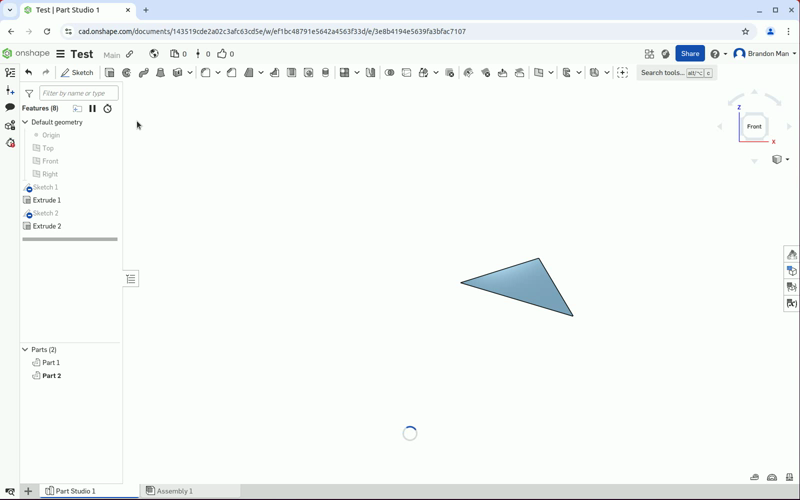
key(shift+h)
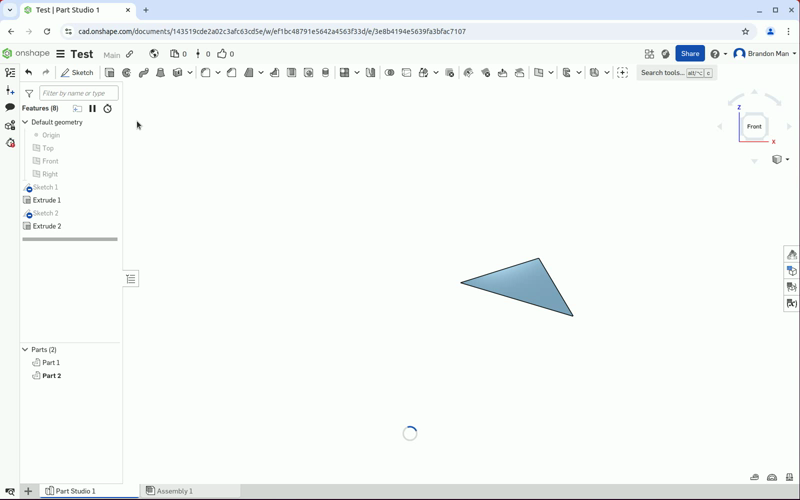
key(shift+7)
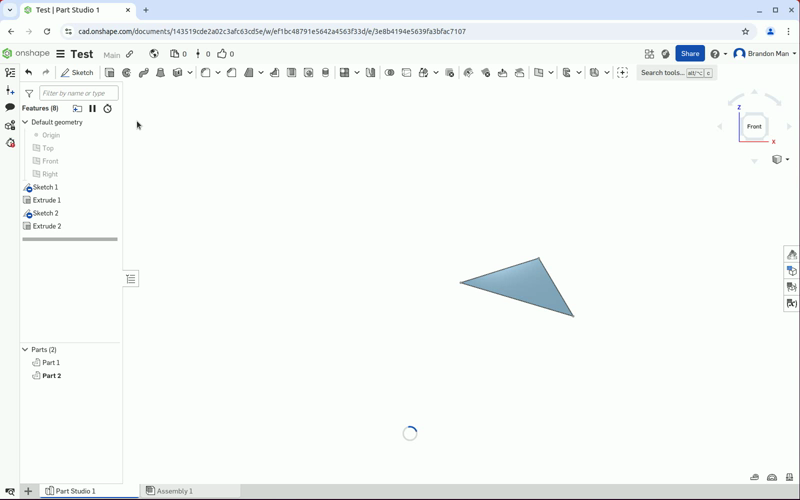
key(left, 2)
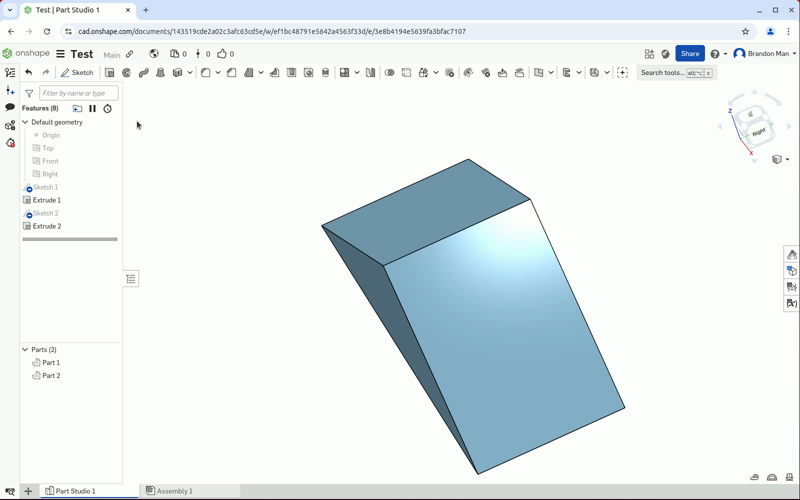
key(down, 2)
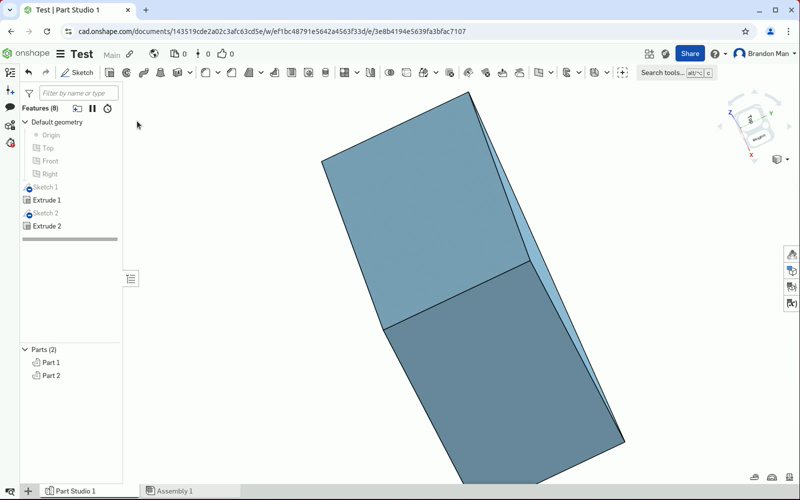
key(up, 2)
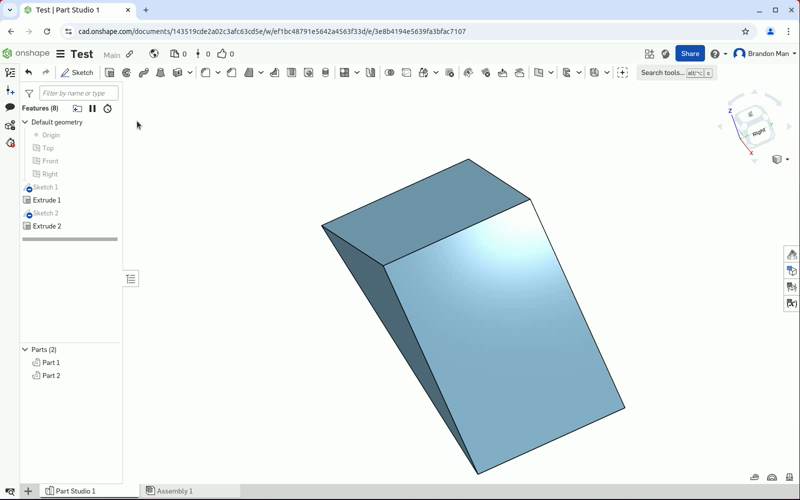
key(right, 2)
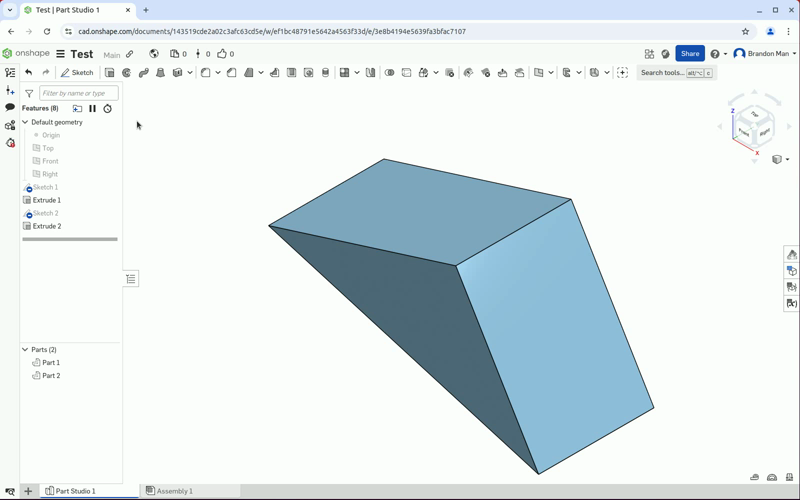
mouse_move(73, 189)
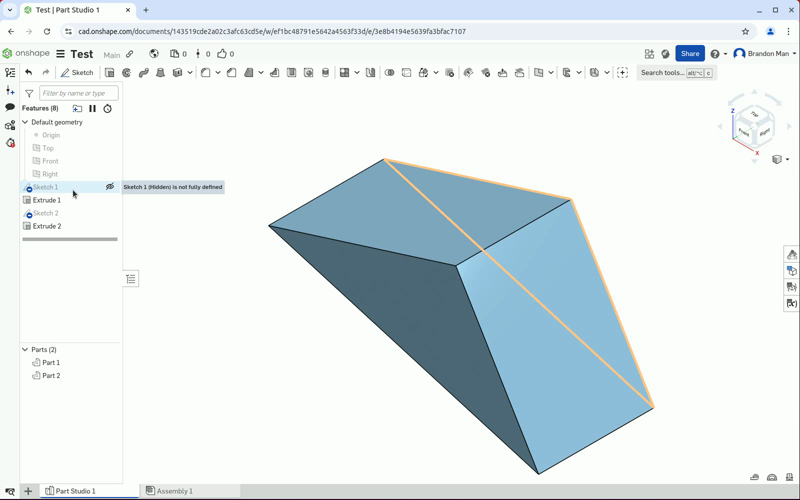
click(73, 189)